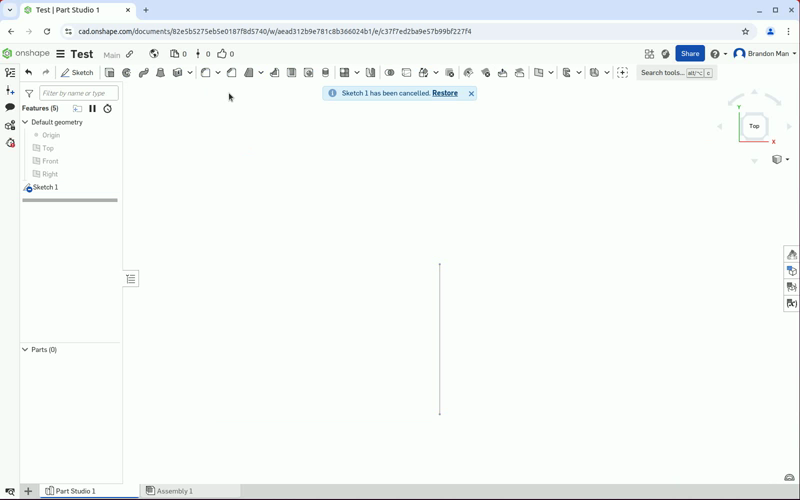
key(shift+h)
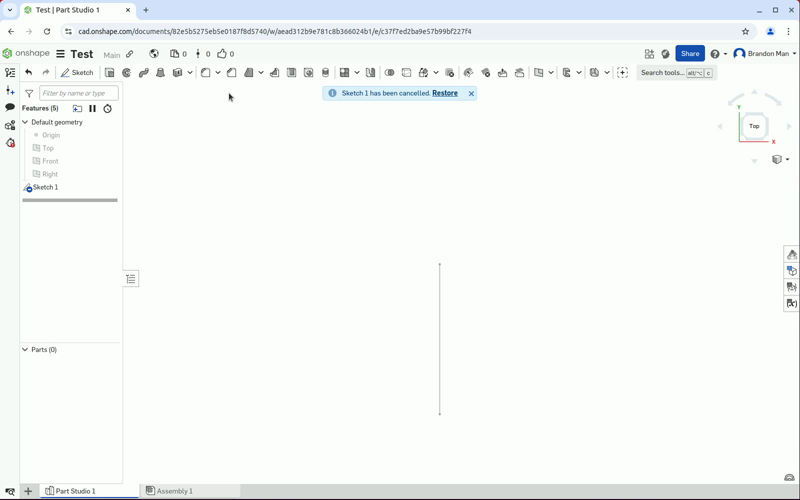
key(shift+s)
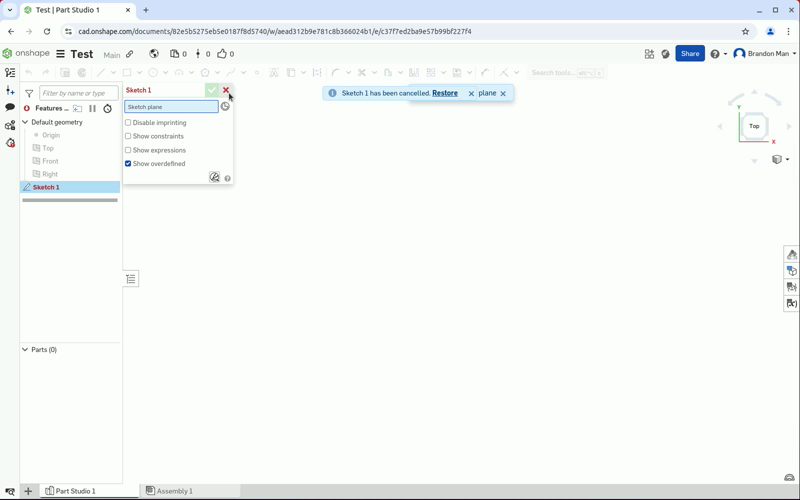
mouse_move(73, 150)
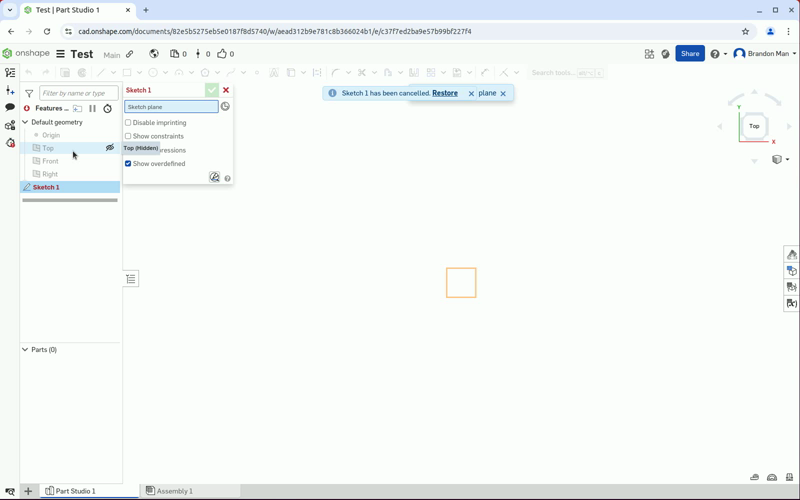
click(73, 150)
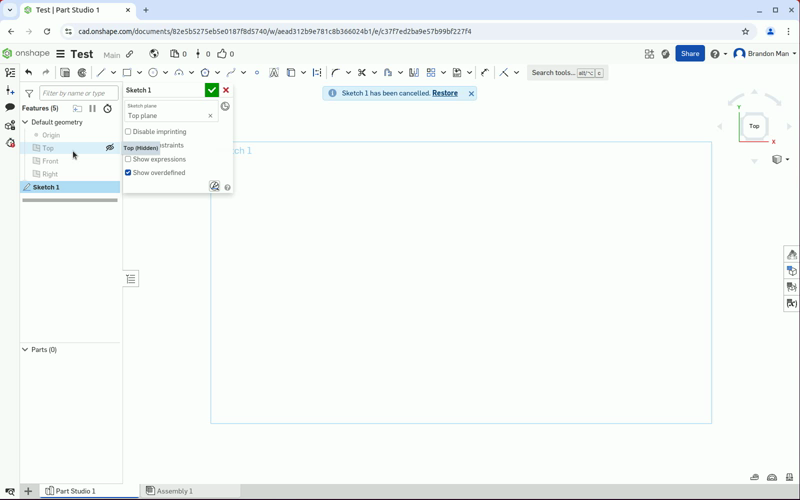
mouse_move(73, 352)
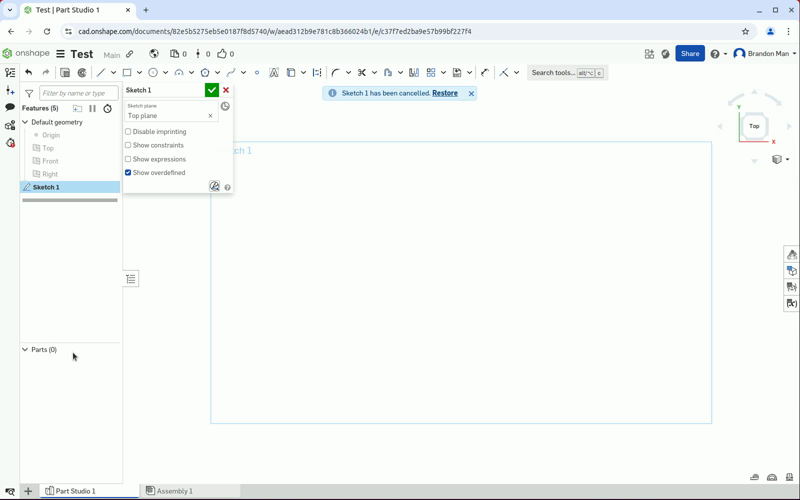
key(y)
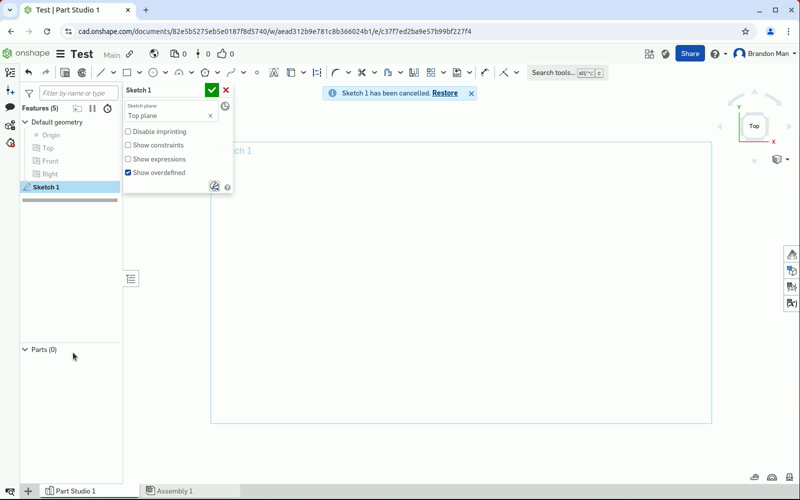
key(l)
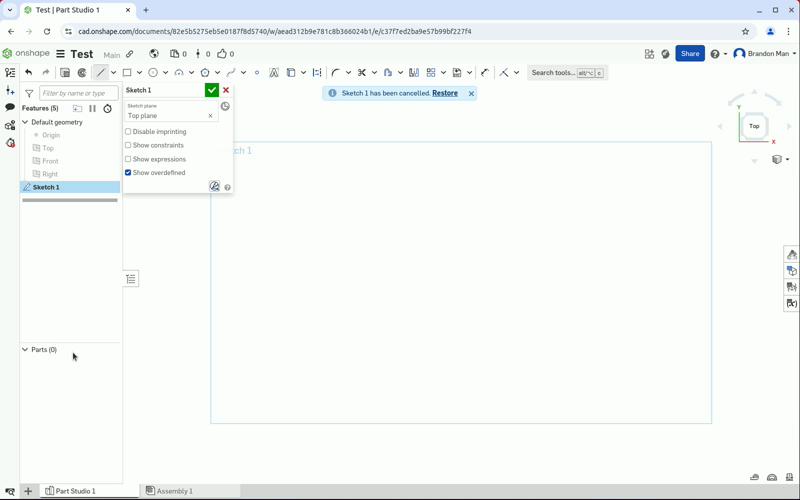
key_down(shift)
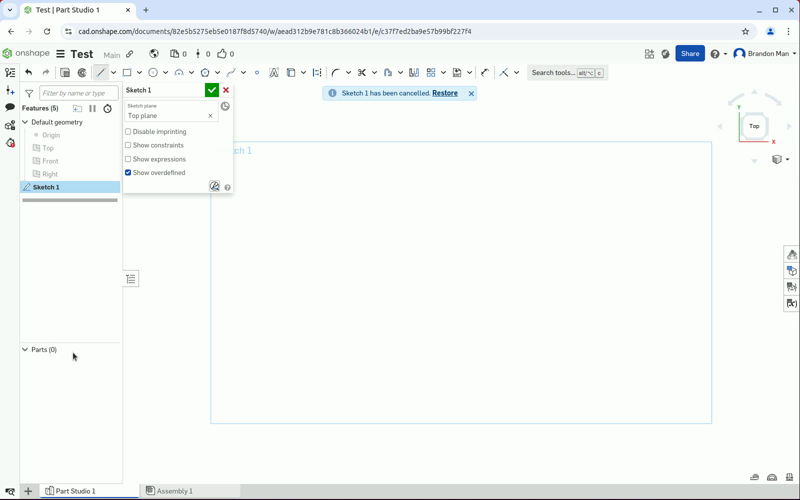
mouse_move(348, 304)
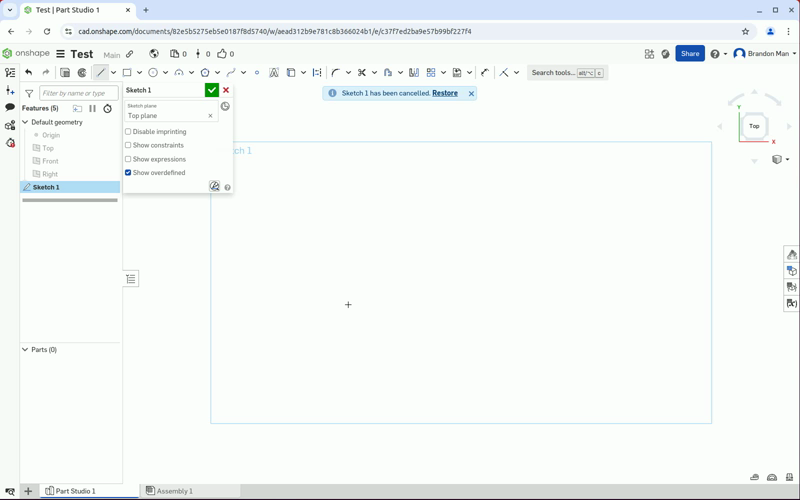
click(348, 304)
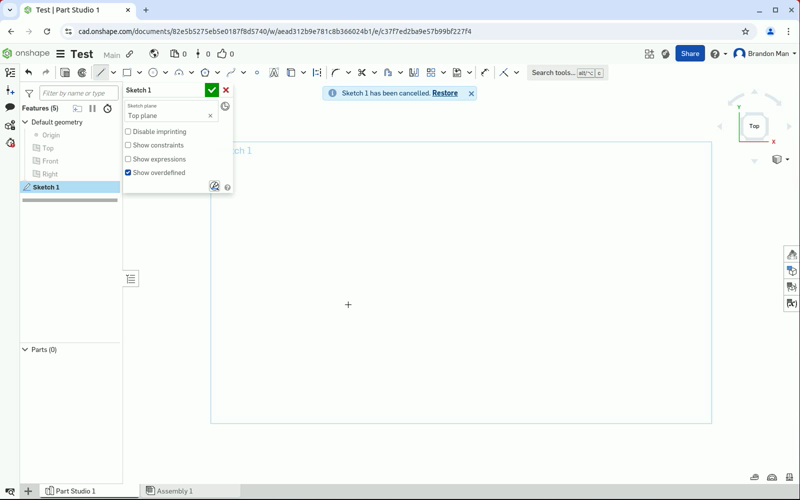
key_up(shift)
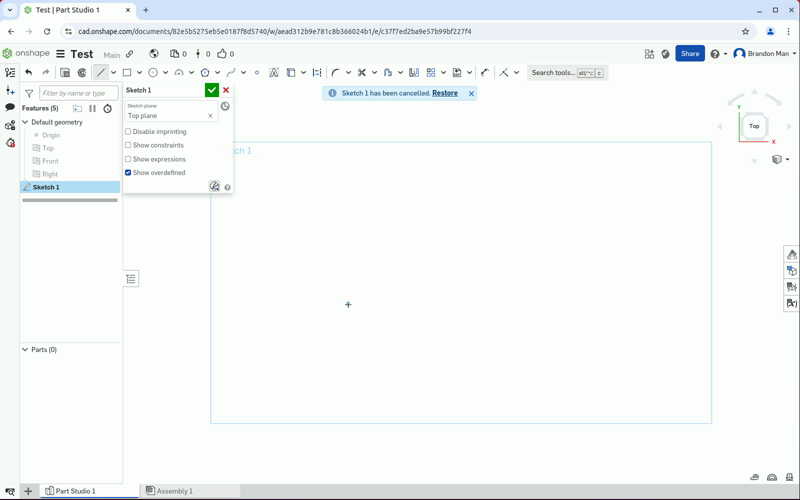
key_down(shift)
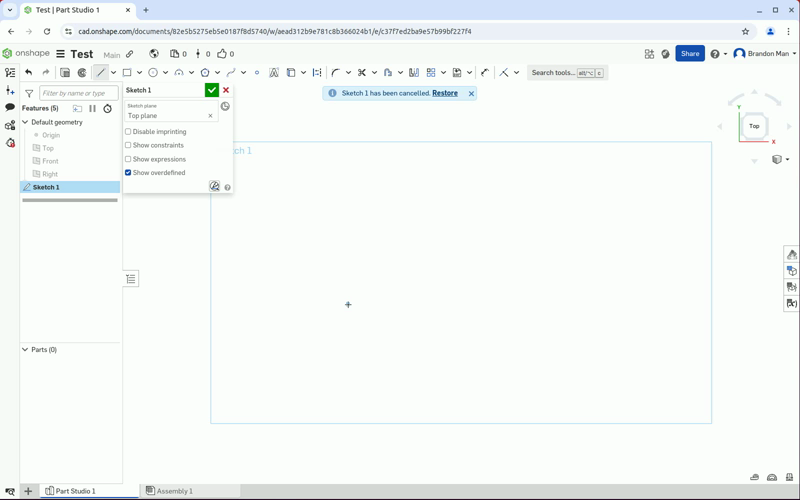
mouse_move(460, 304)
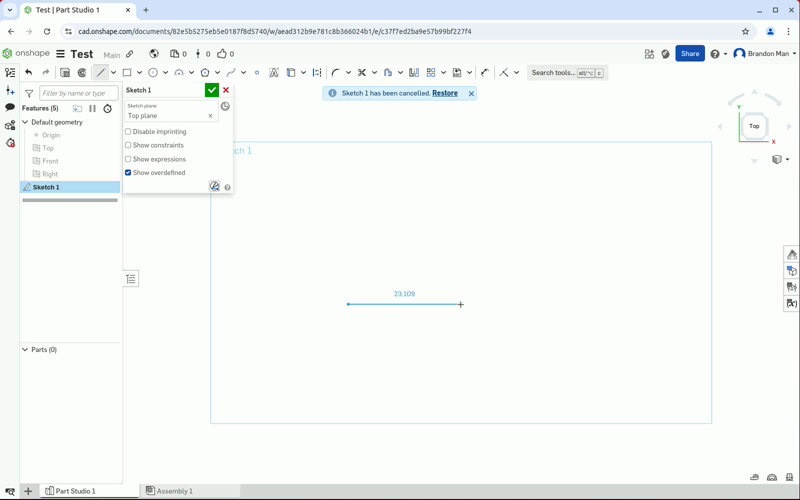
click(460, 304)
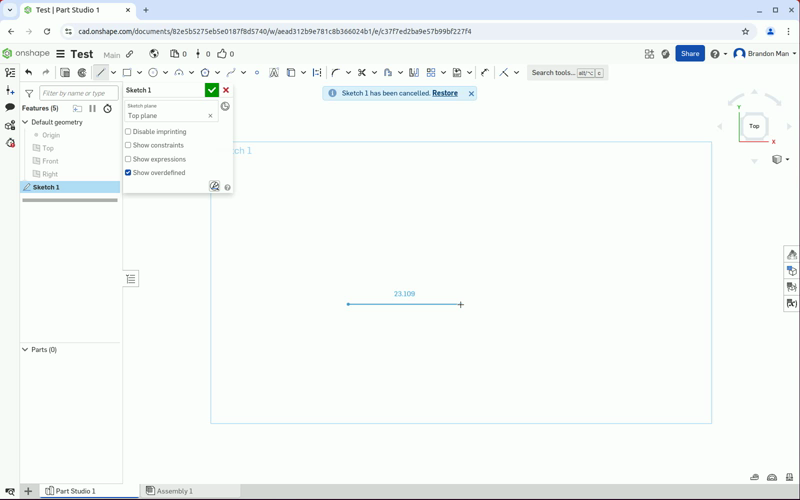
key_up(shift)
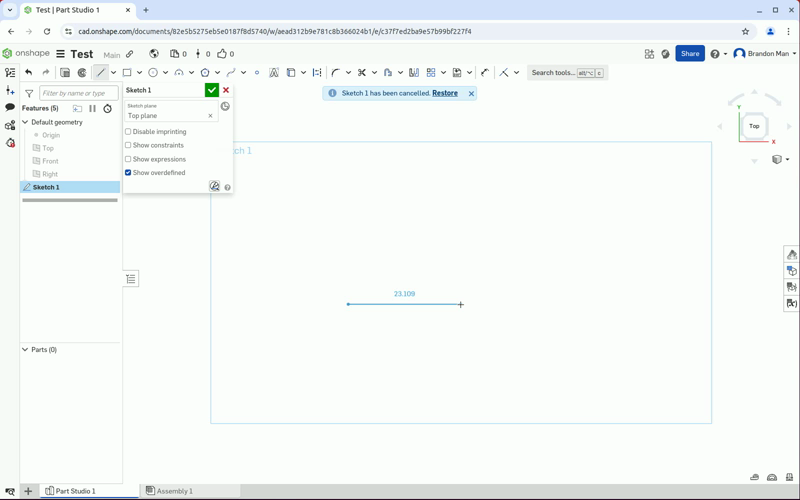
key_down(shift)
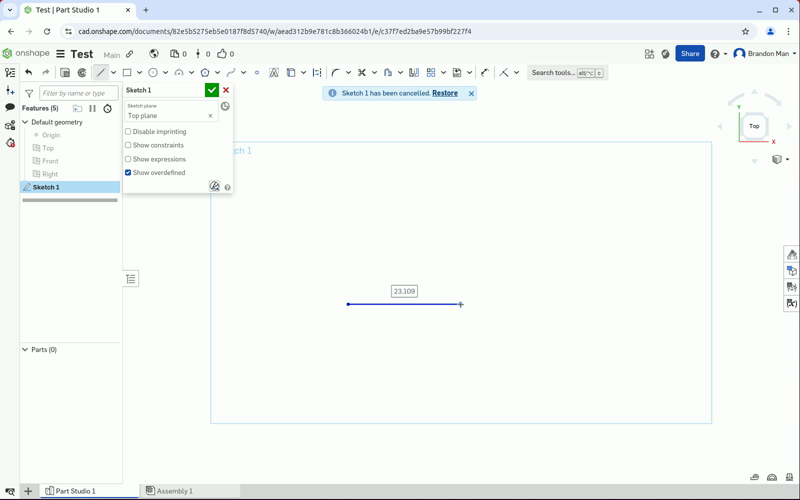
mouse_move(490, 304)
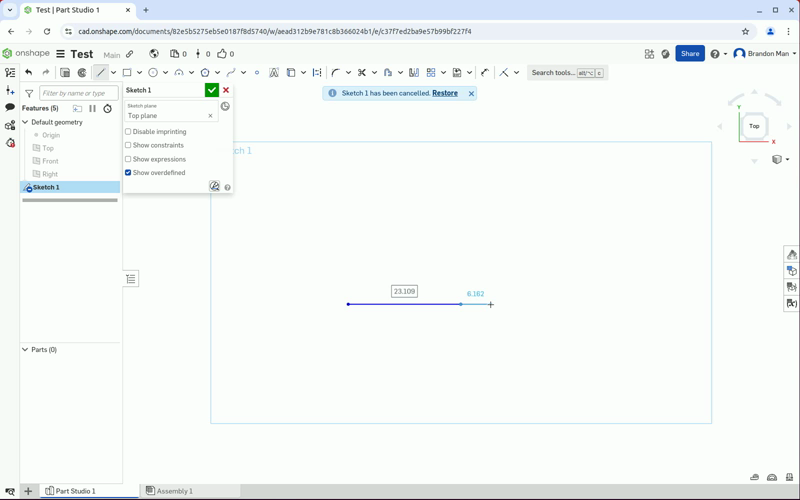
mouse_move(439, 282)
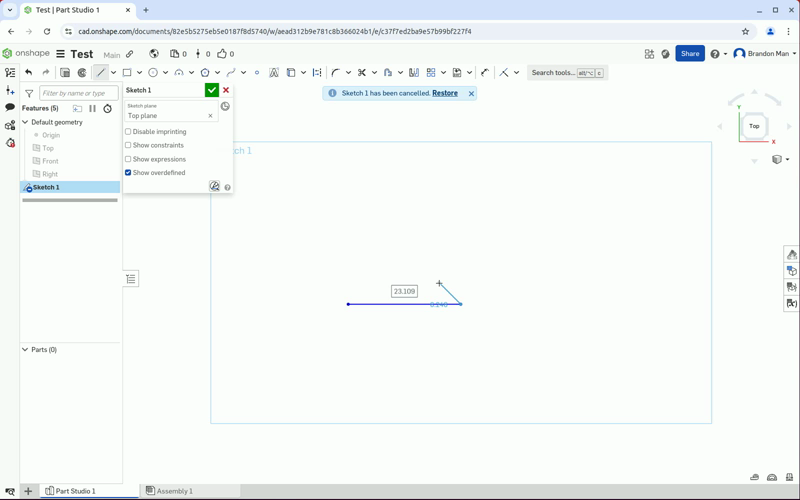
click(439, 282)
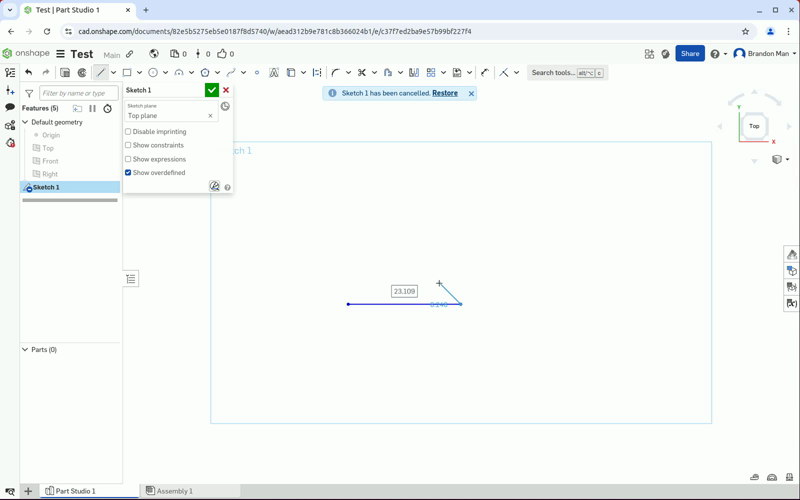
key_up(shift)
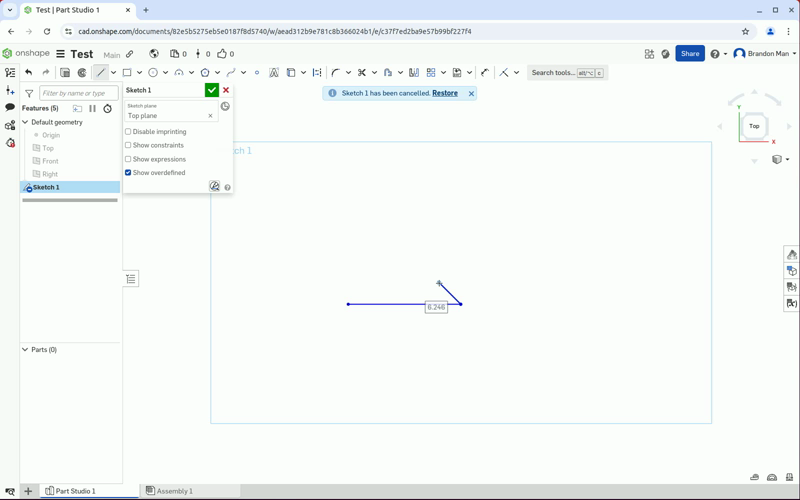
key_down(shift)
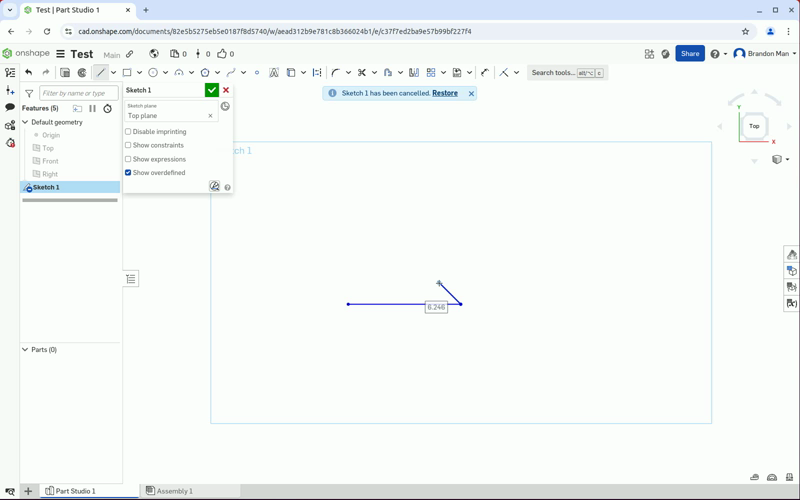
mouse_move(469, 282)
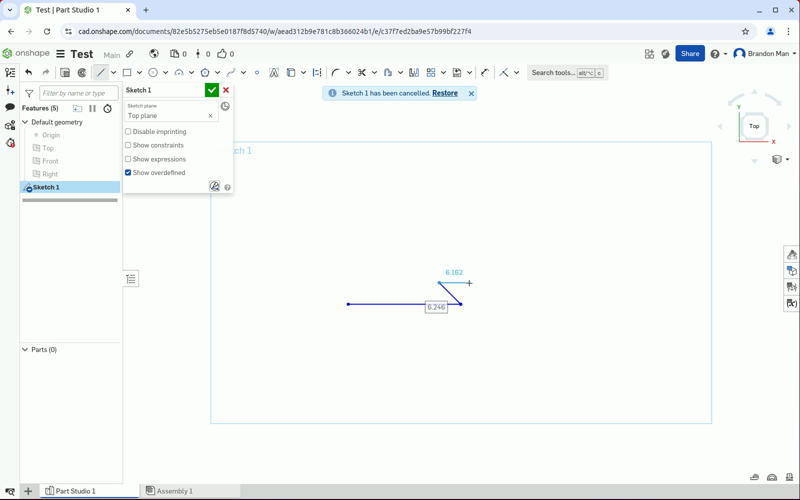
mouse_move(460, 261)
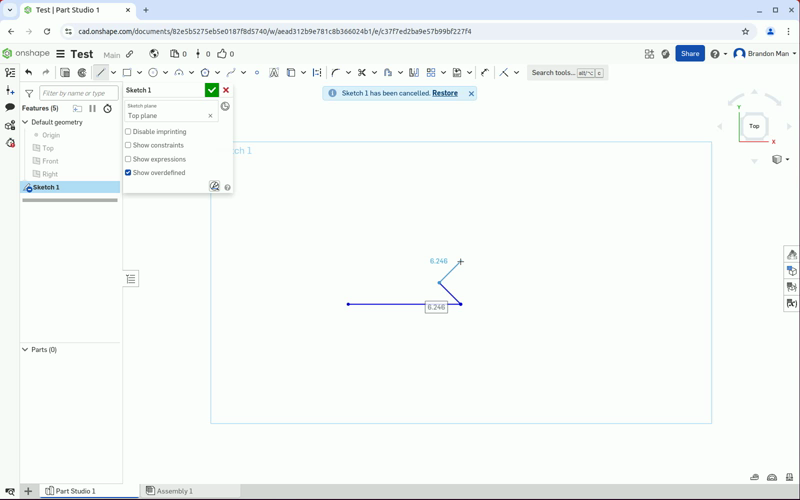
click(460, 261)
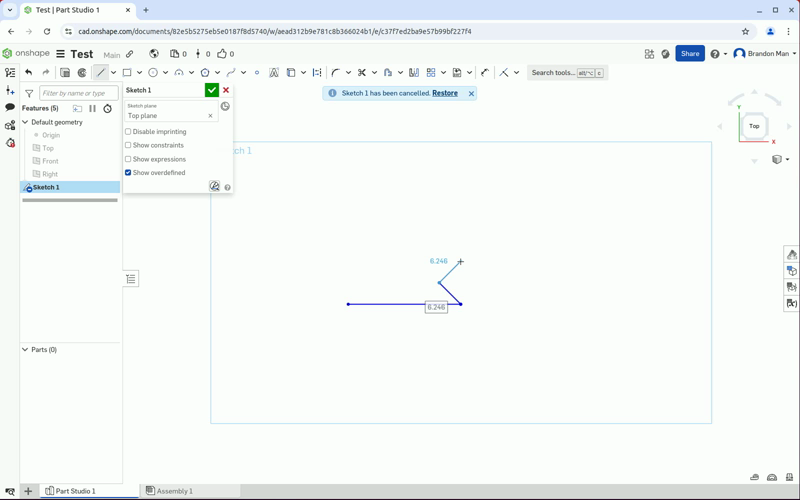
key_up(shift)
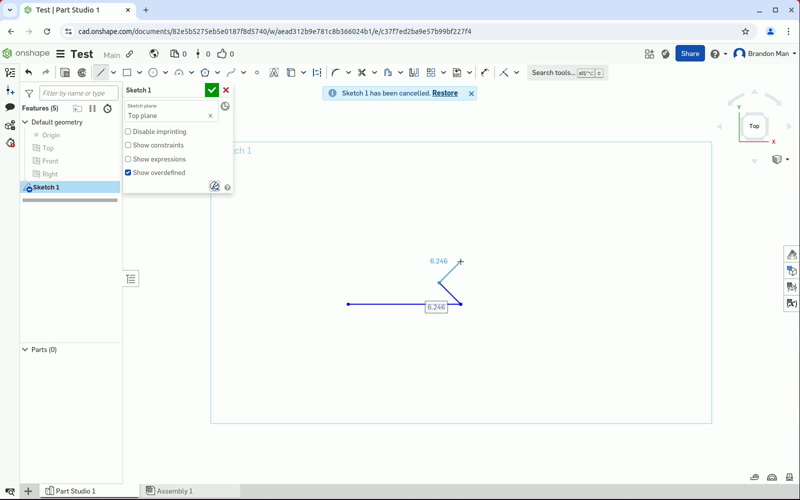
key_down(shift)
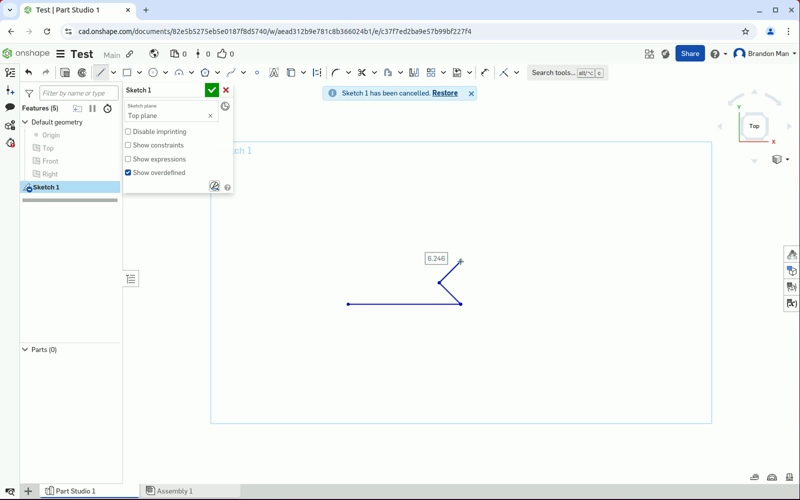
mouse_move(348, 261)
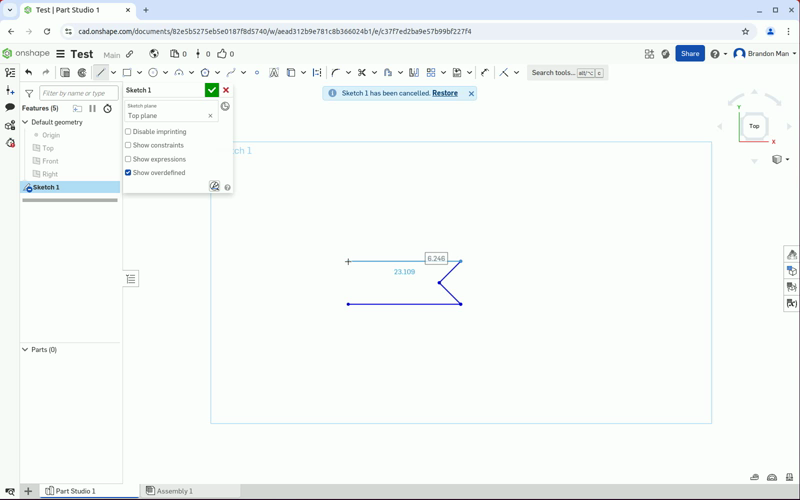
click(348, 261)
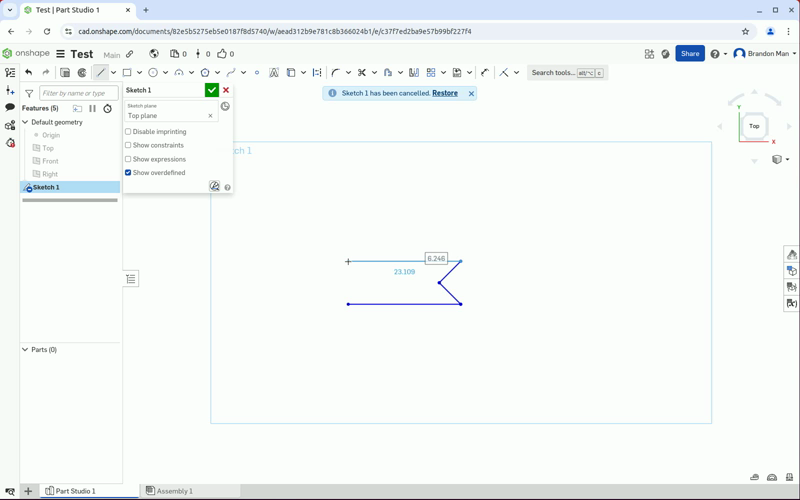
key_up(shift)
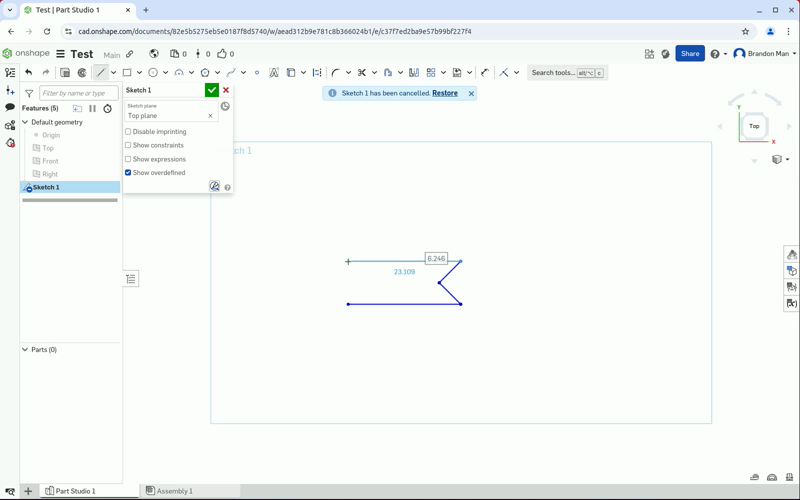
key_down(shift)
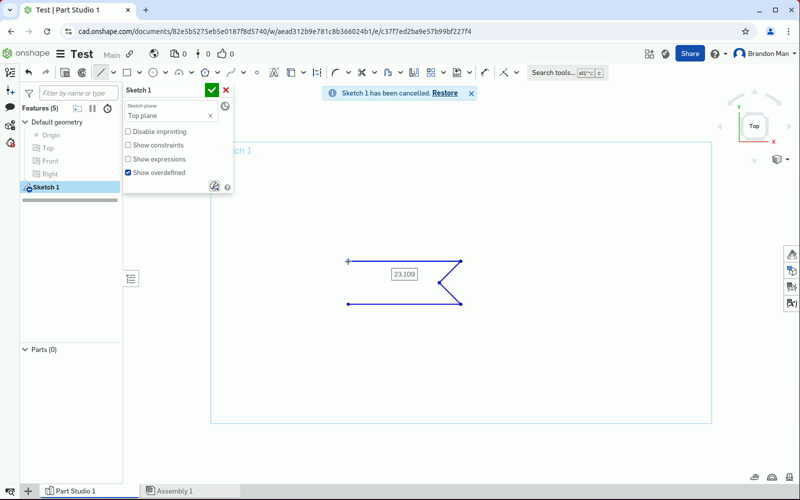
mouse_move(378, 261)
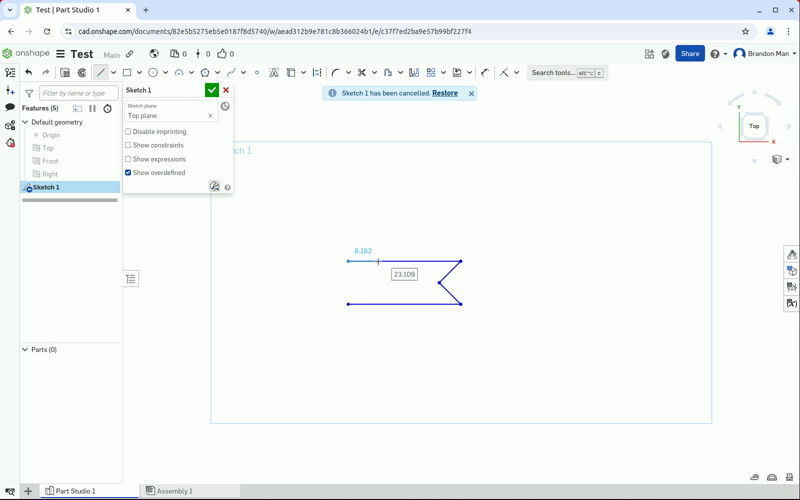
mouse_move(369, 282)
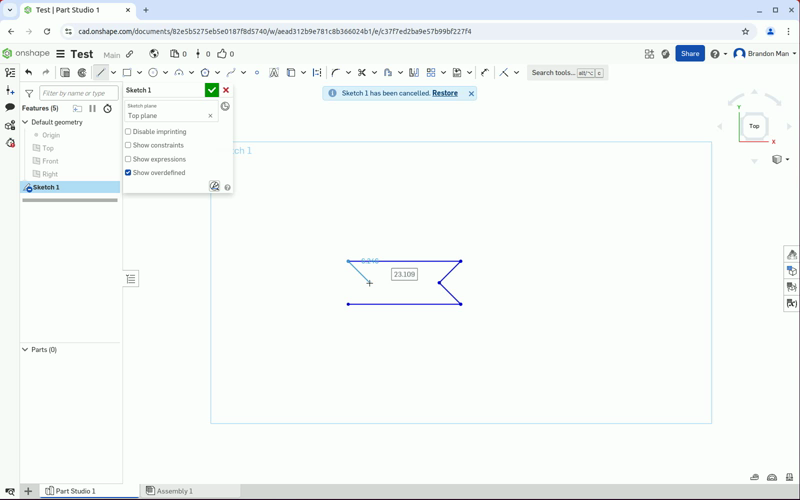
click(369, 282)
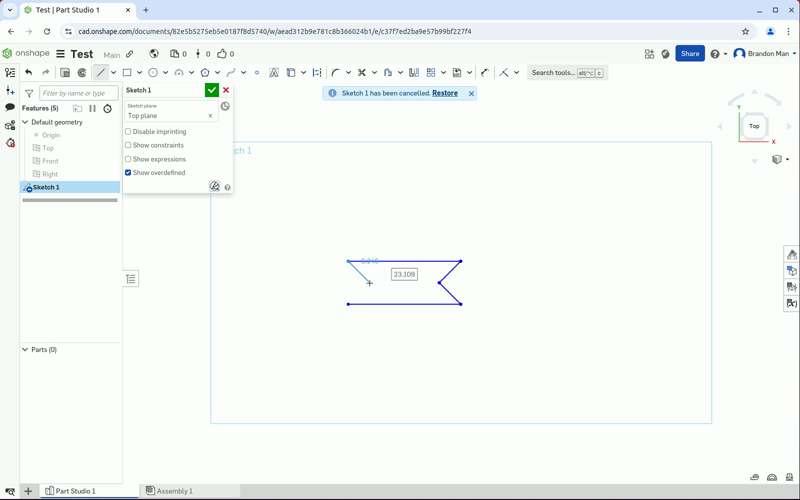
key_up(shift)
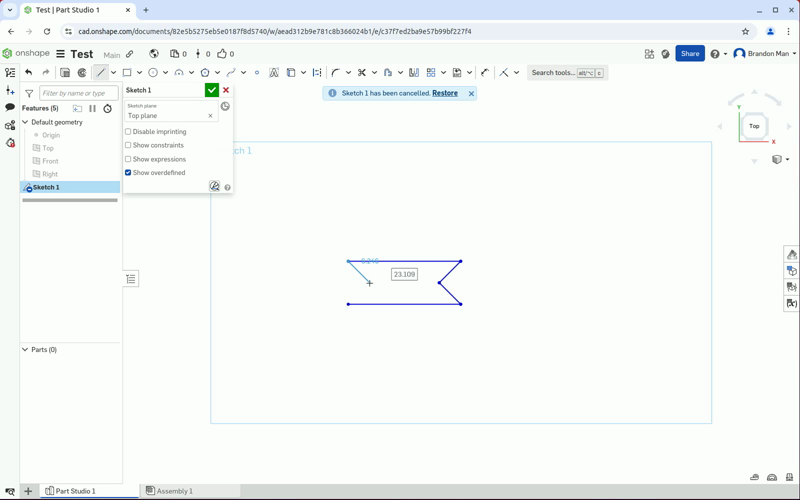
mouse_move(399, 282)
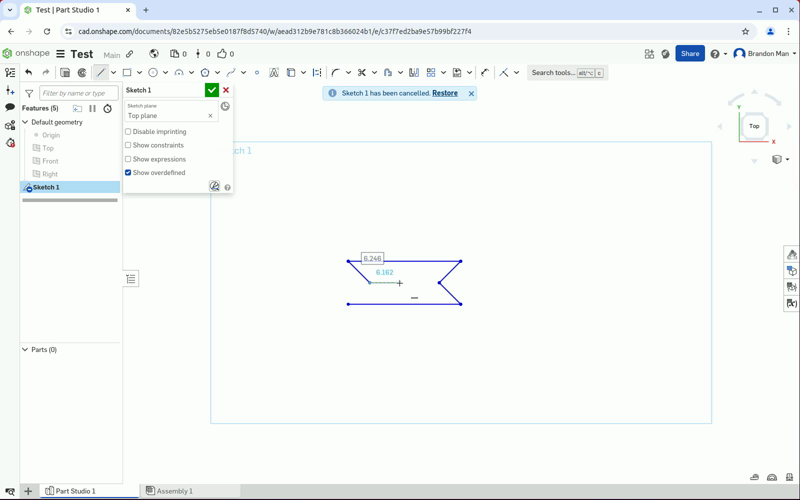
key_down(shift)
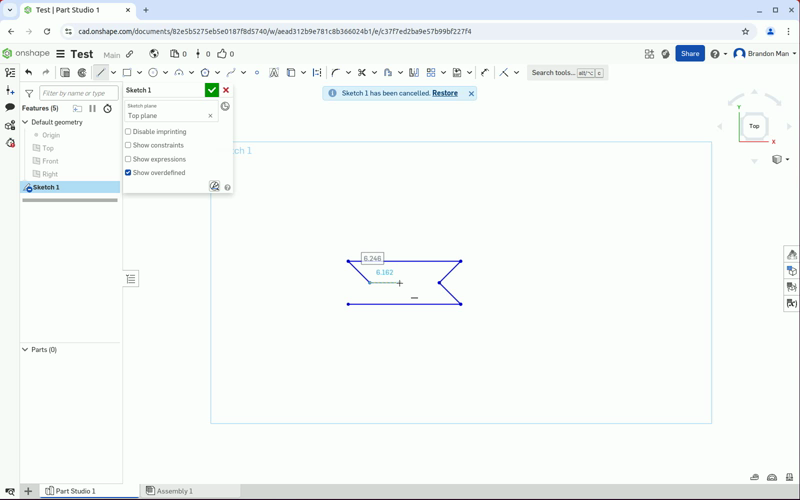
mouse_move(348, 304)
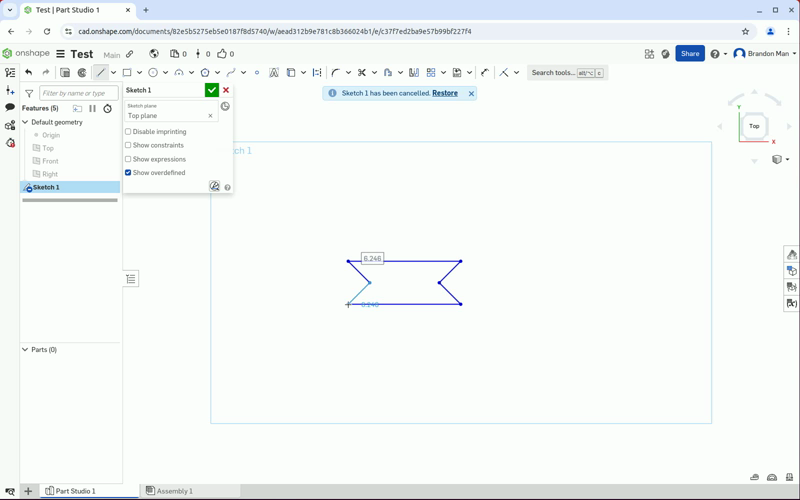
key_up(shift)
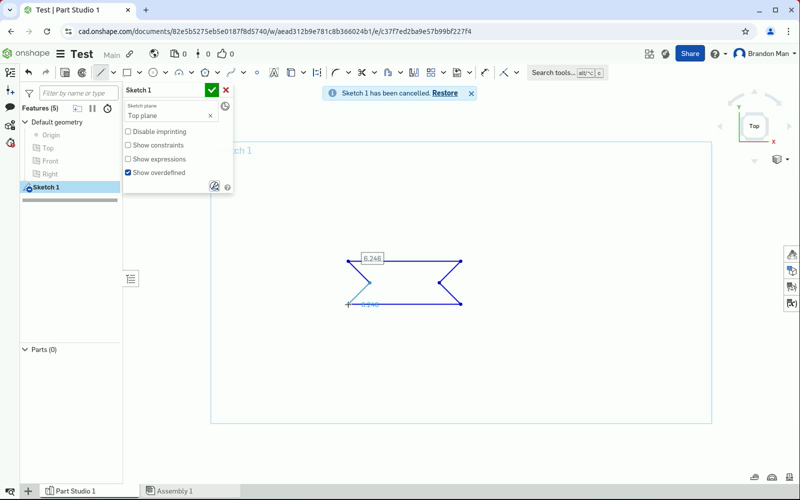
click(348, 304)
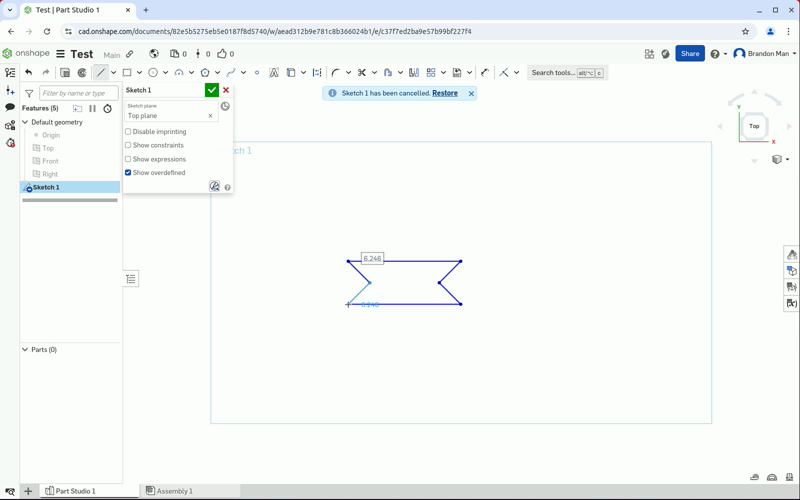
key(esc)
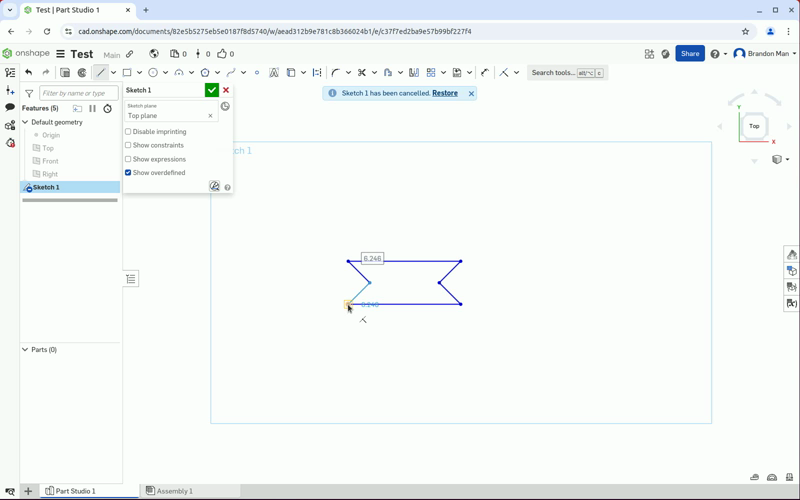
mouse_move(379, 286)
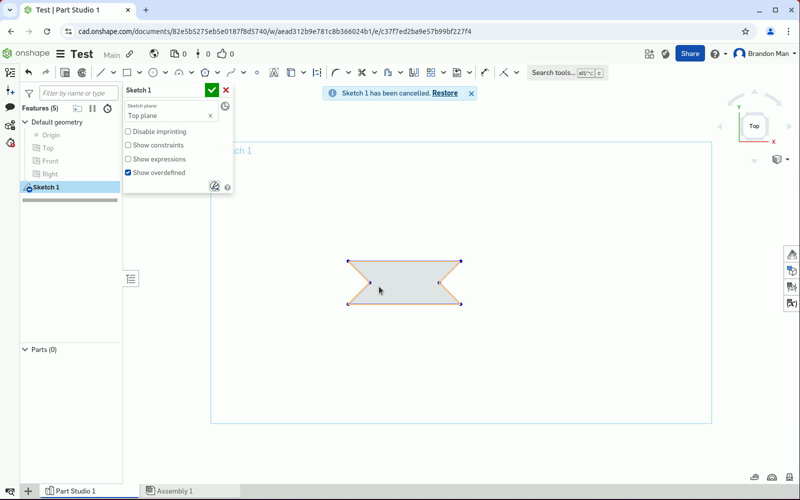
click(379, 286)
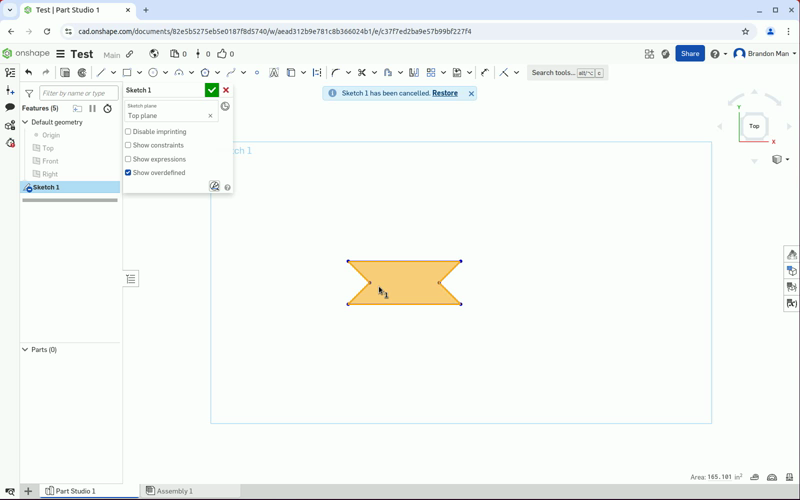
mouse_move(73, 352)
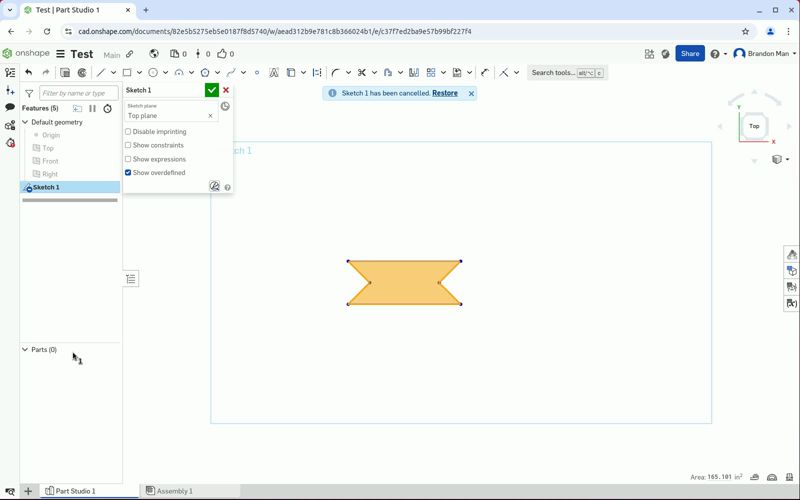
key(shift+y)
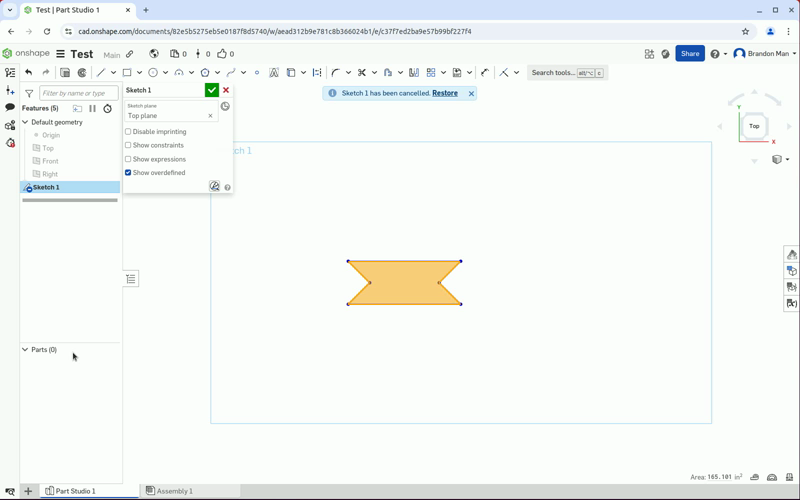
key(shift+e)
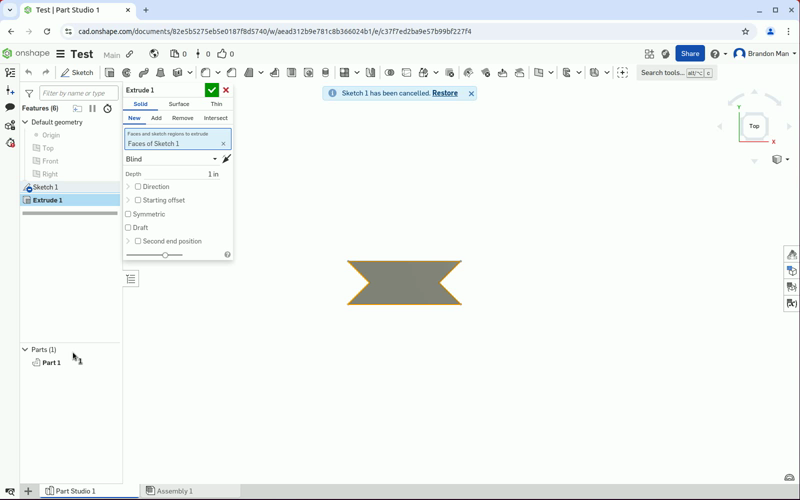
mouse_move(143, 106)
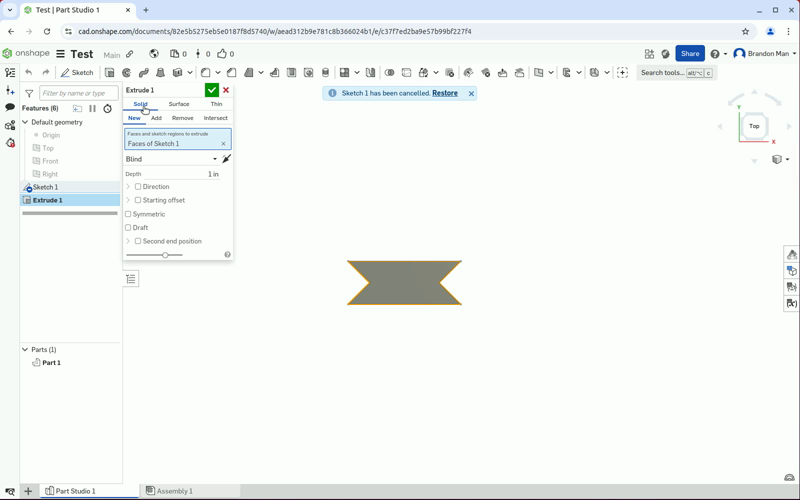
click(143, 106)
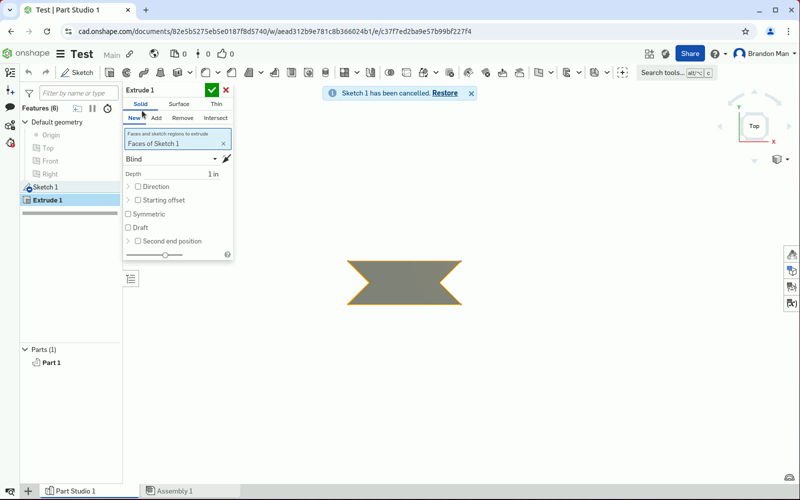
mouse_move(137, 120)
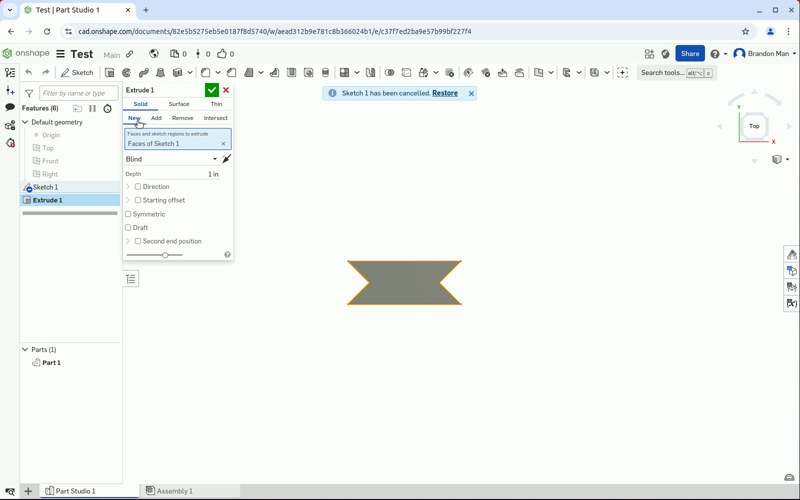
click(137, 120)
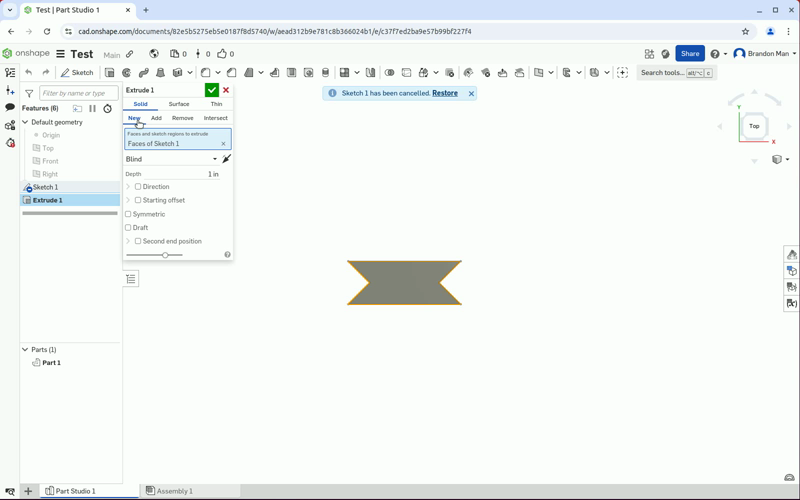
key(tab, 4)
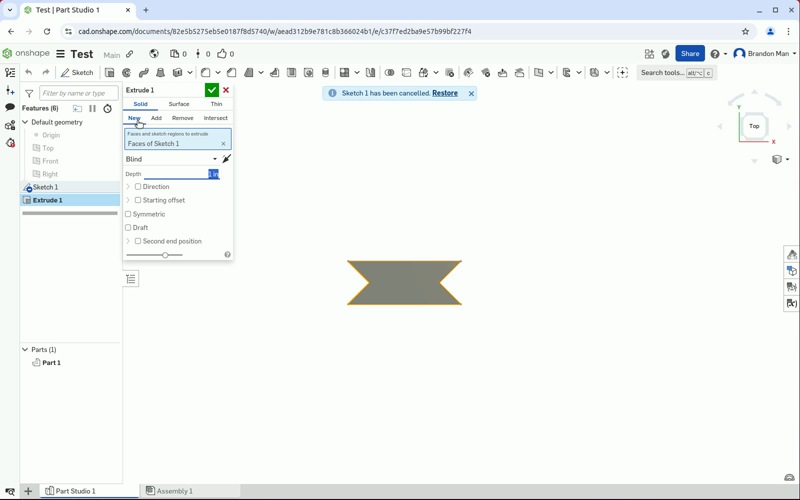
text(11.554)
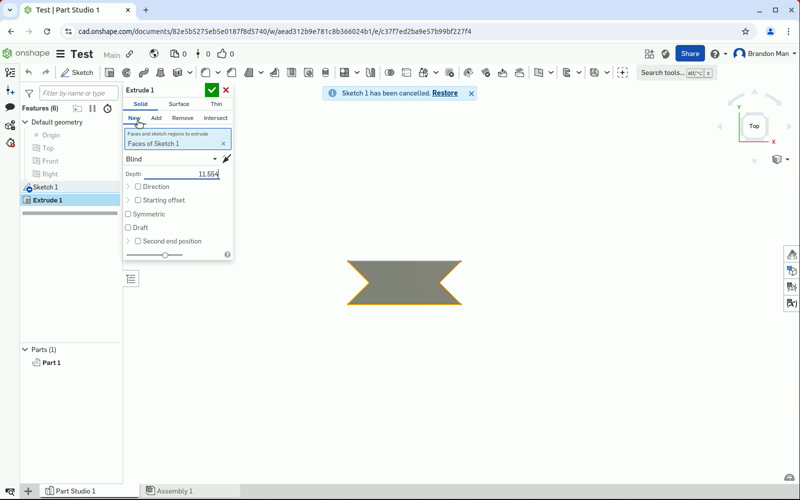
key(enter)
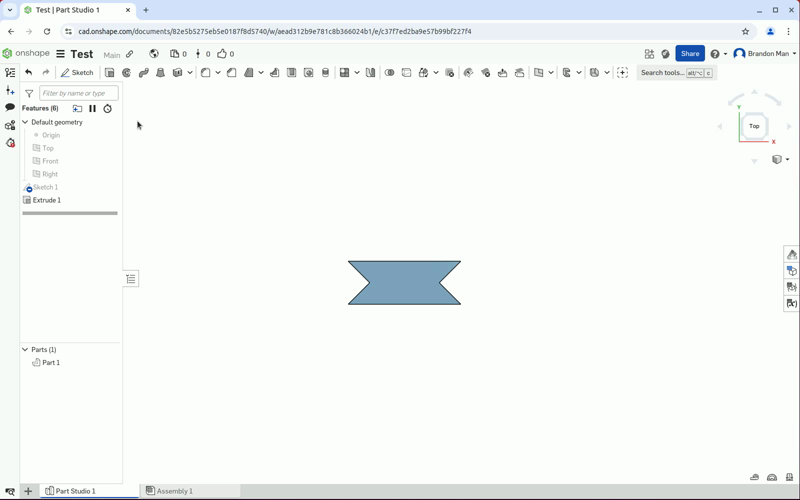
key(shift+h)
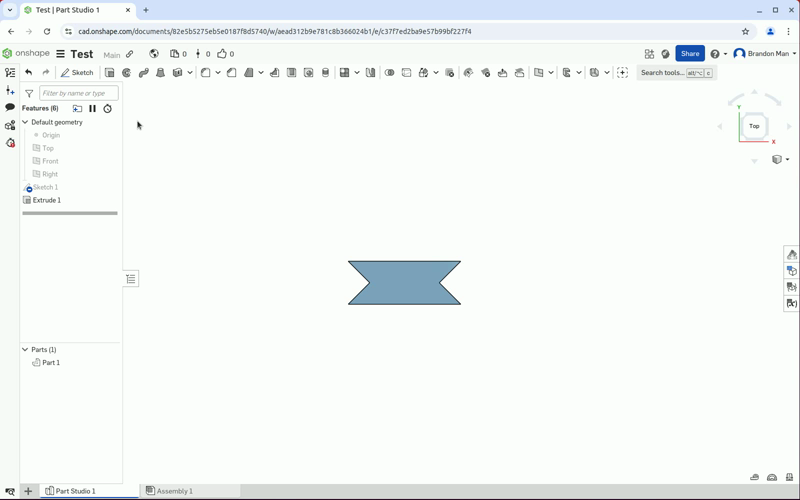
key(shift+h)
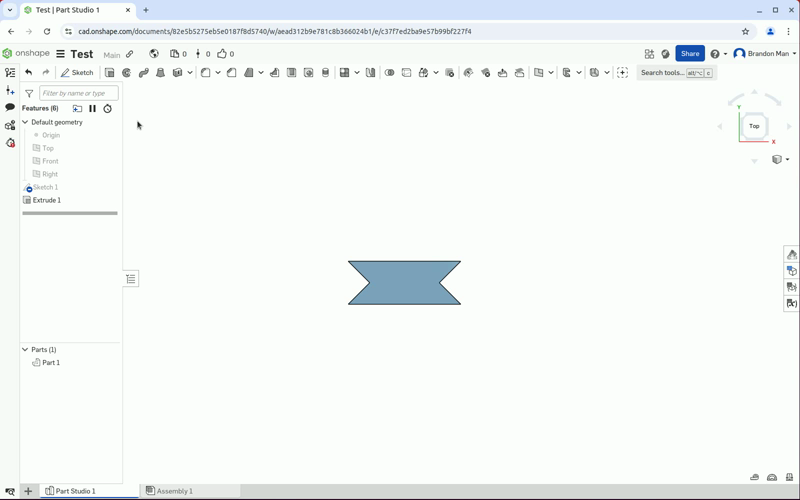
mouse_move(73, 189)
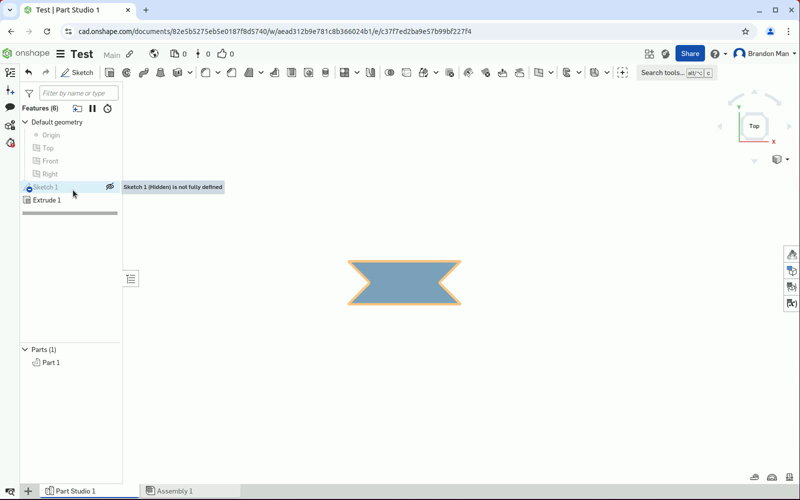
click(73, 189)
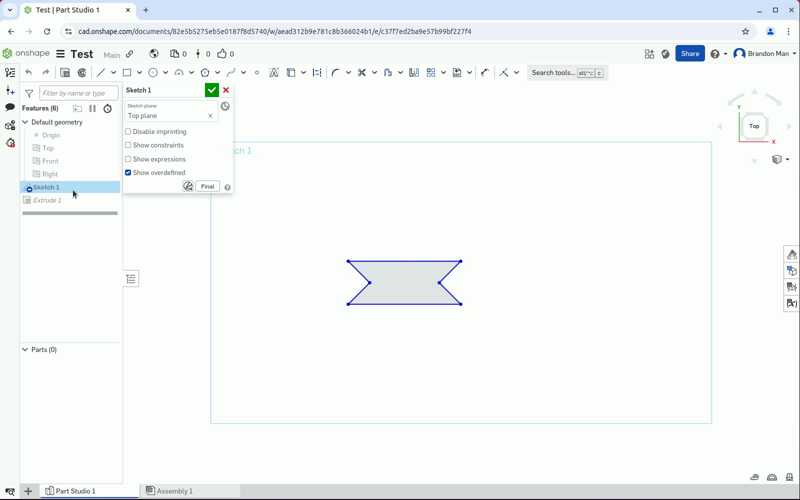
mouse_move(229, 92)
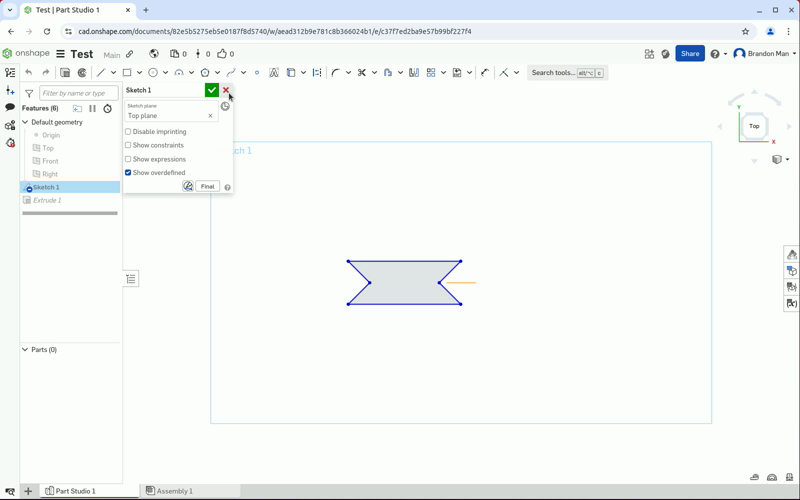
click(229, 92)
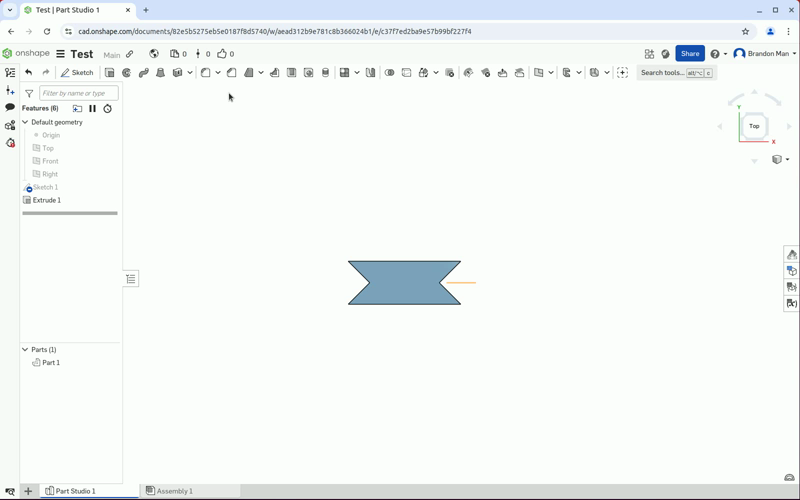
mouse_move(73, 352)
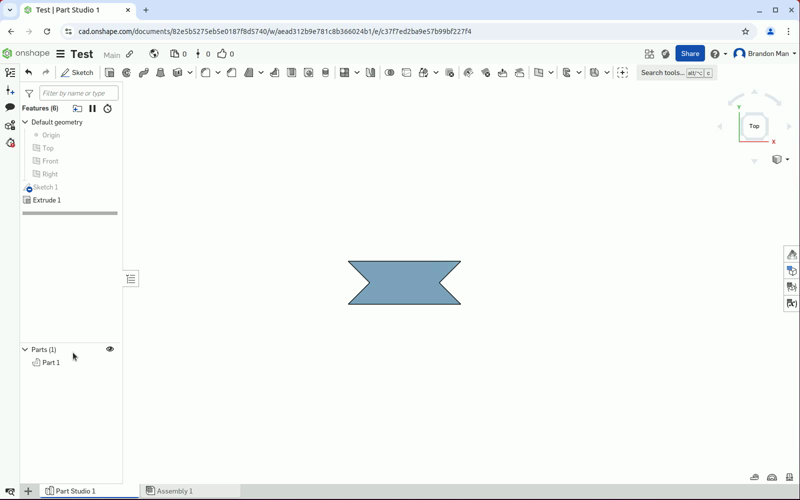
key(y)
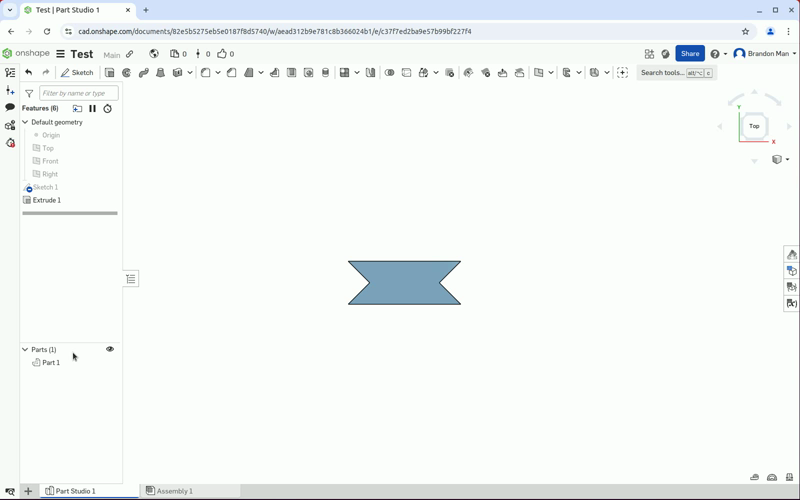
key(shift+p)
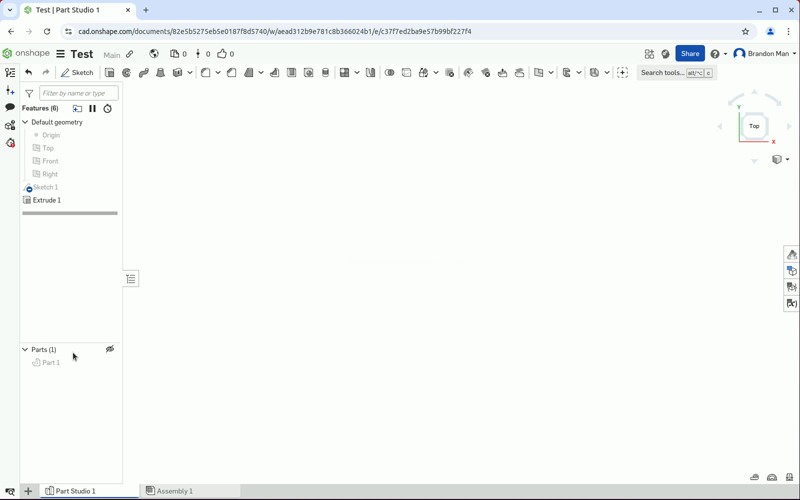
key(space)
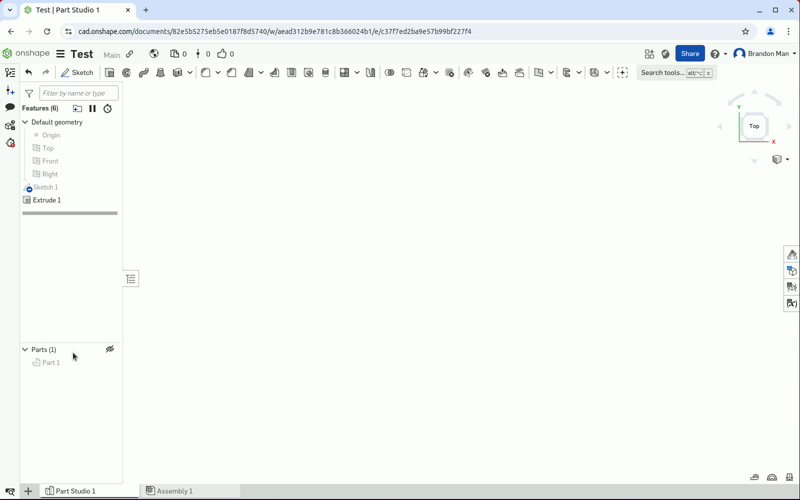
key_down(shift)
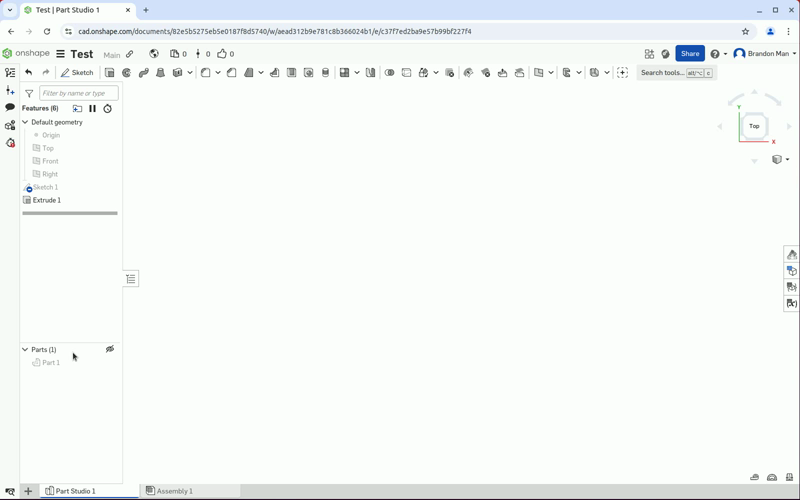
key(up)
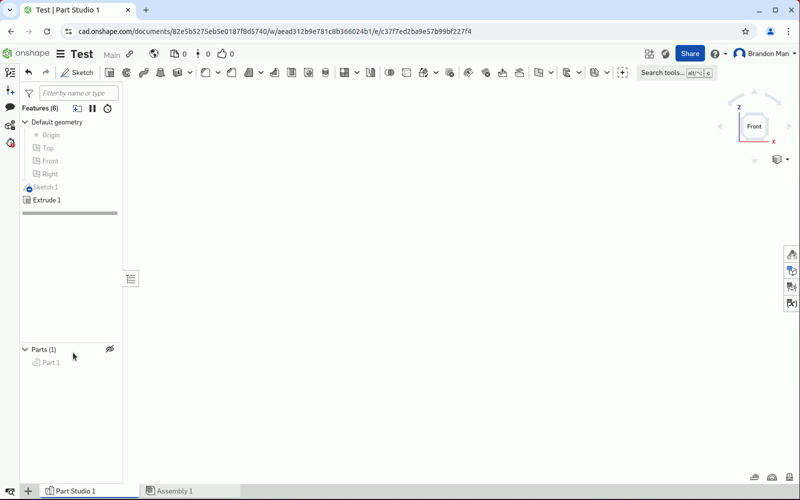
key_up(shift)
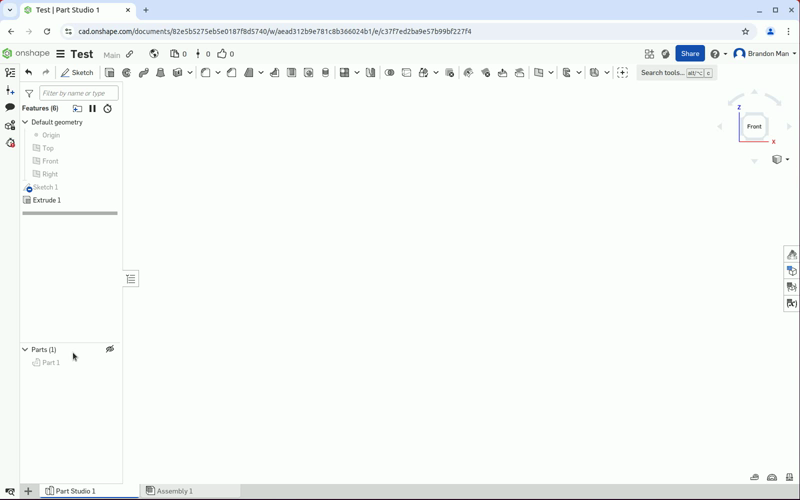
key(space)
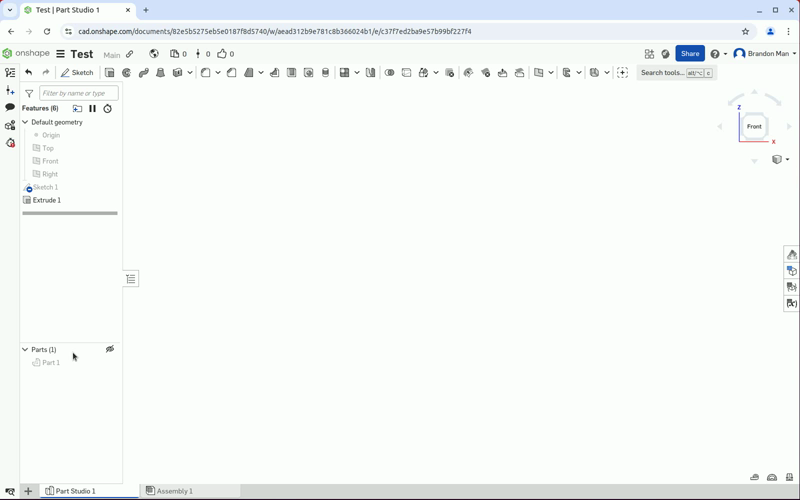
key_down(shift)
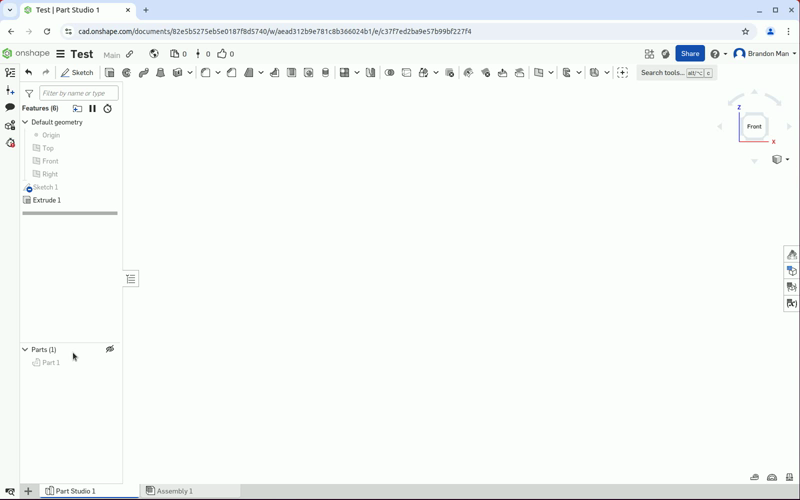
key(left)
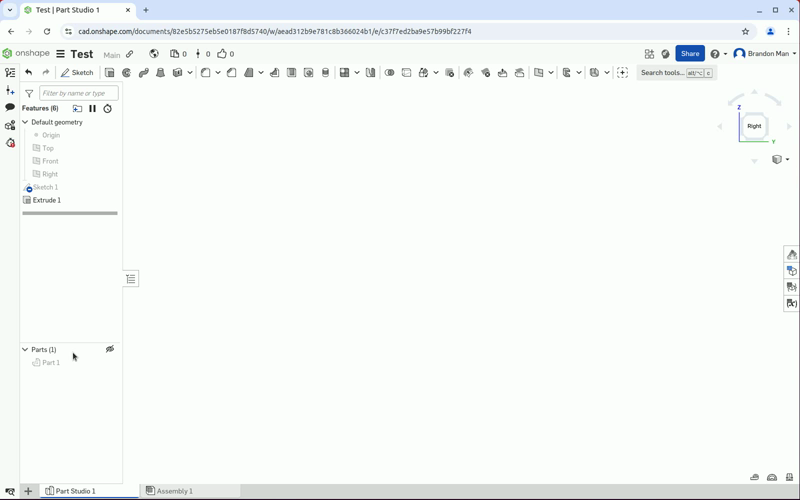
key_up(shift)
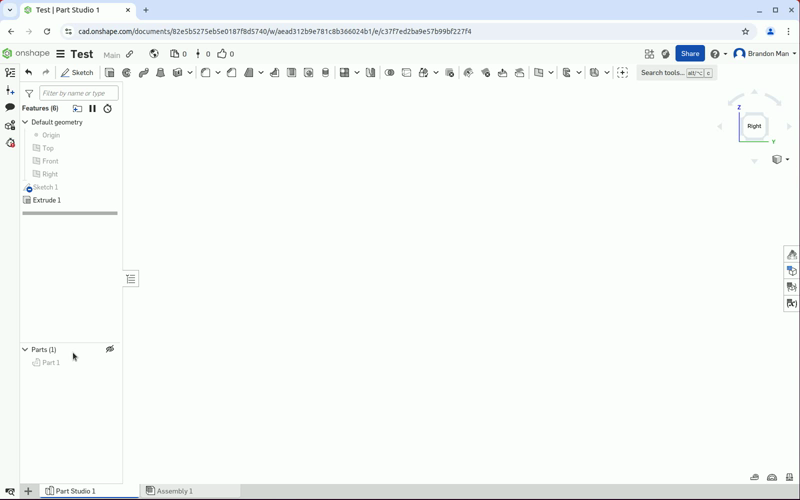
mouse_move(73, 352)
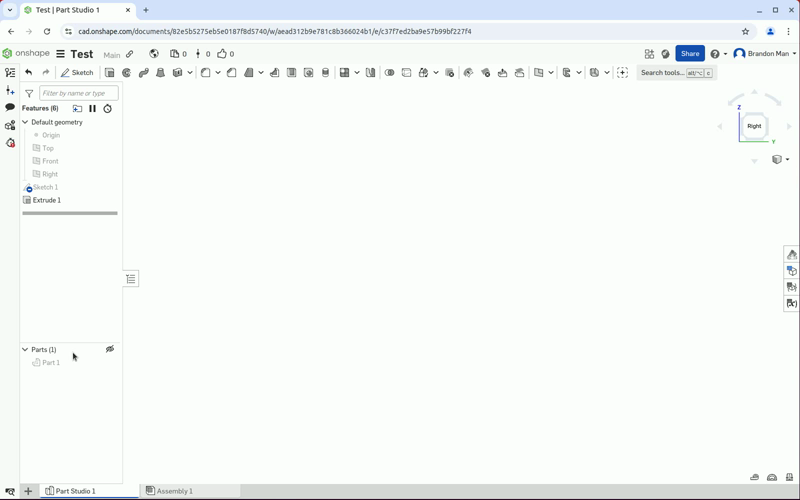
key(shift+y)
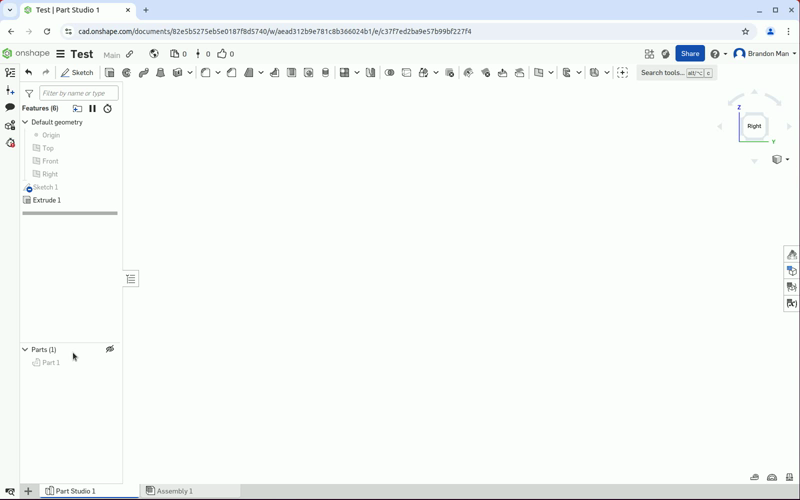
key(shift+s)
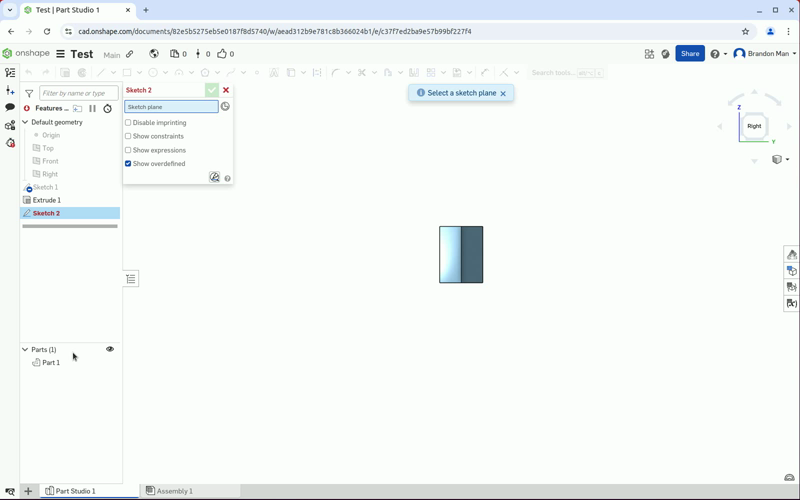
mouse_move(73, 176)
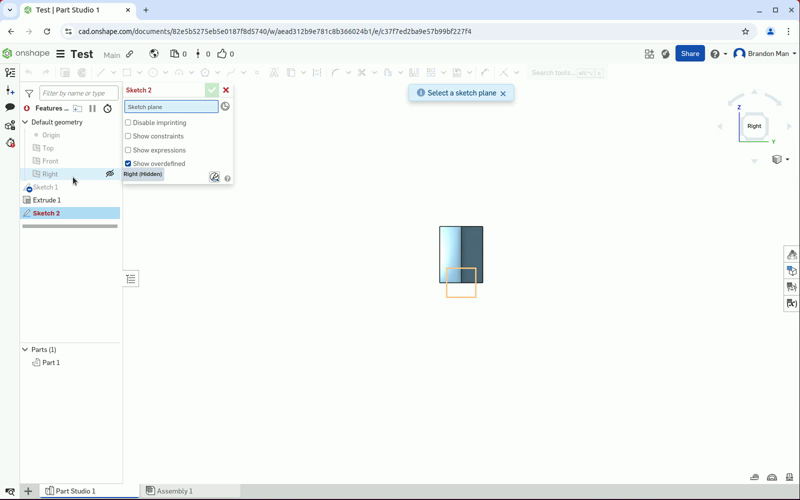
click(73, 176)
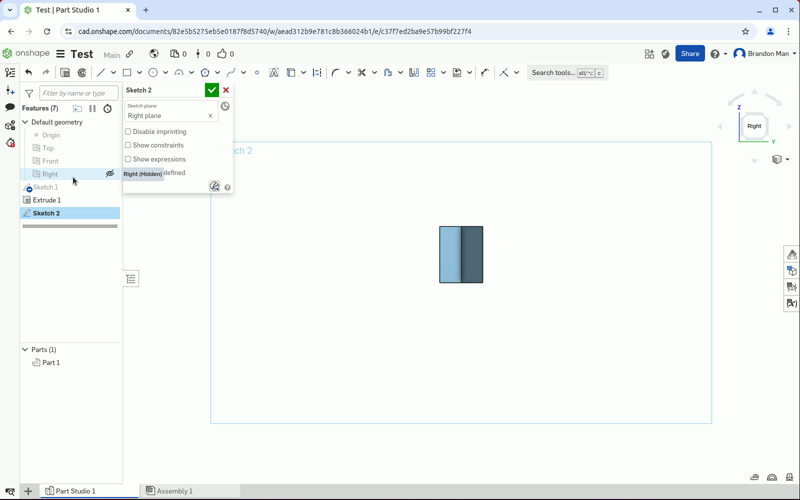
mouse_move(73, 352)
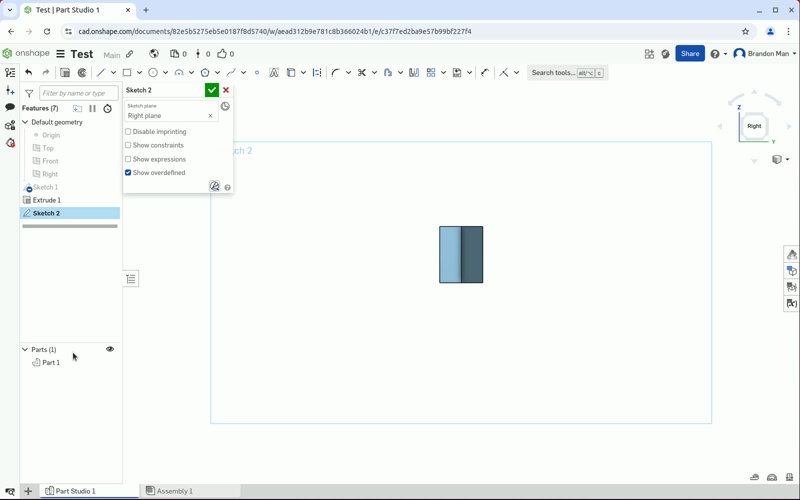
key(y)
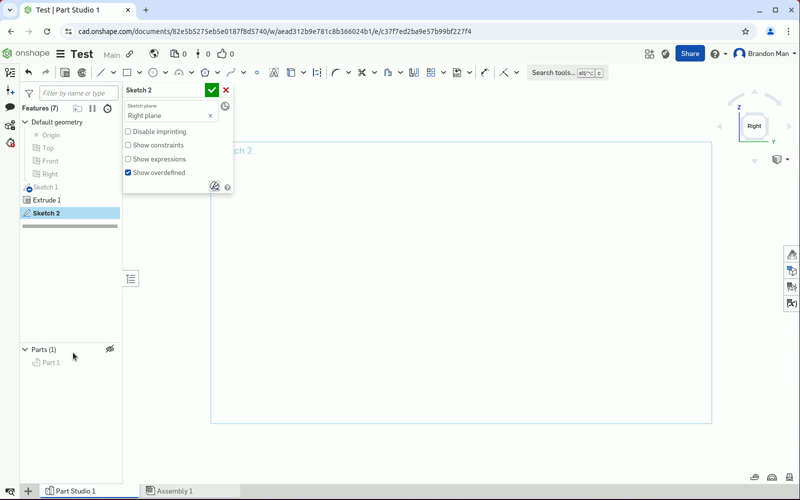
key(l)
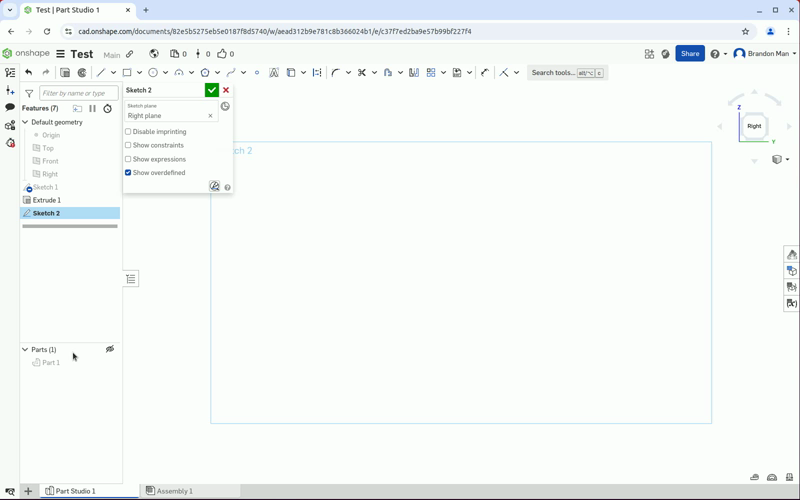
key_down(shift)
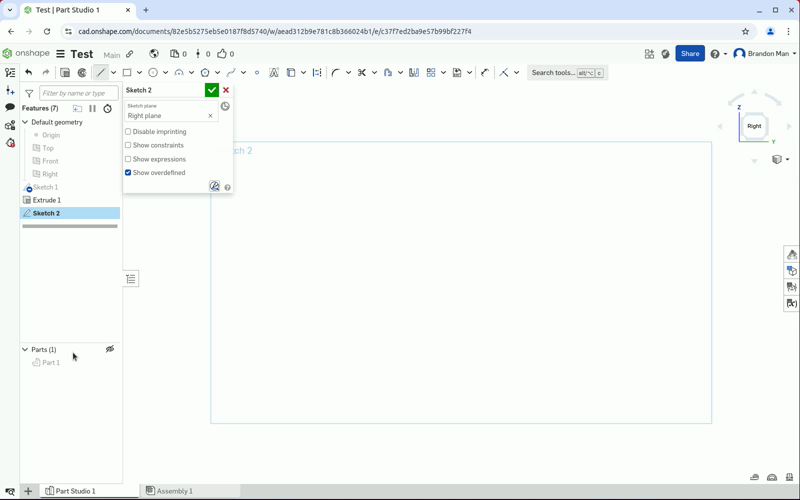
mouse_move(439, 282)
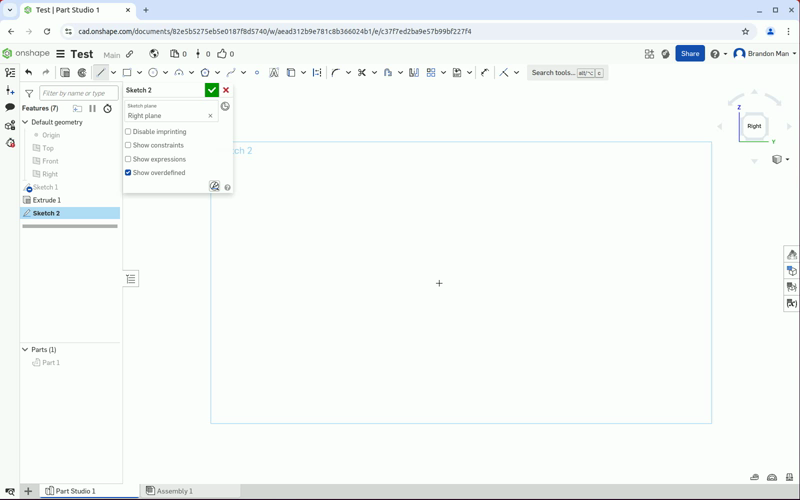
click(439, 282)
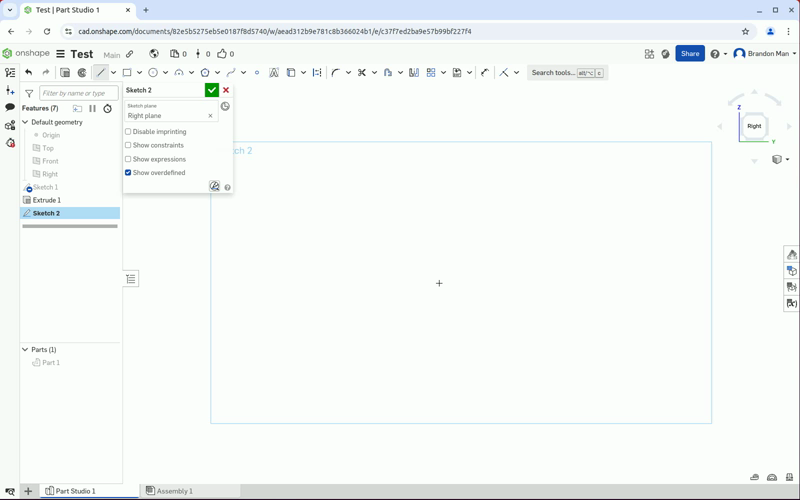
key_up(shift)
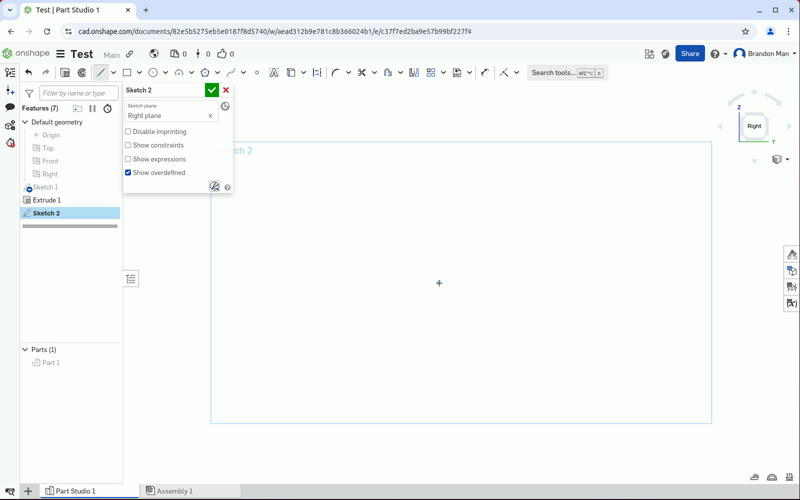
key_down(shift)
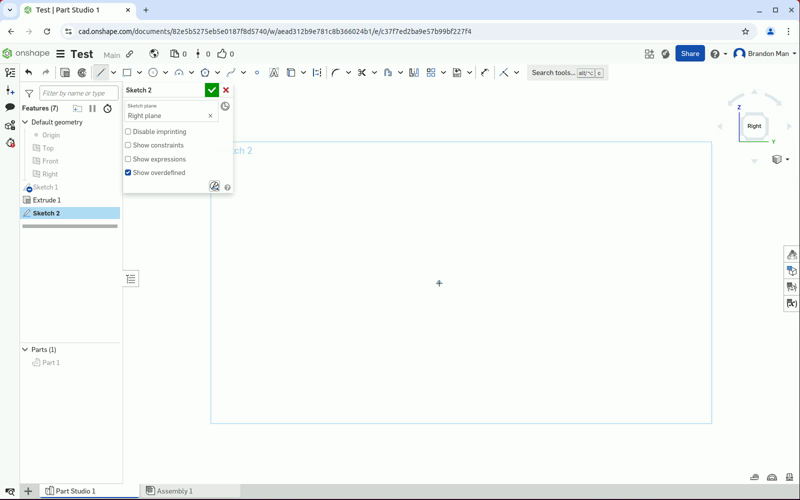
mouse_move(469, 282)
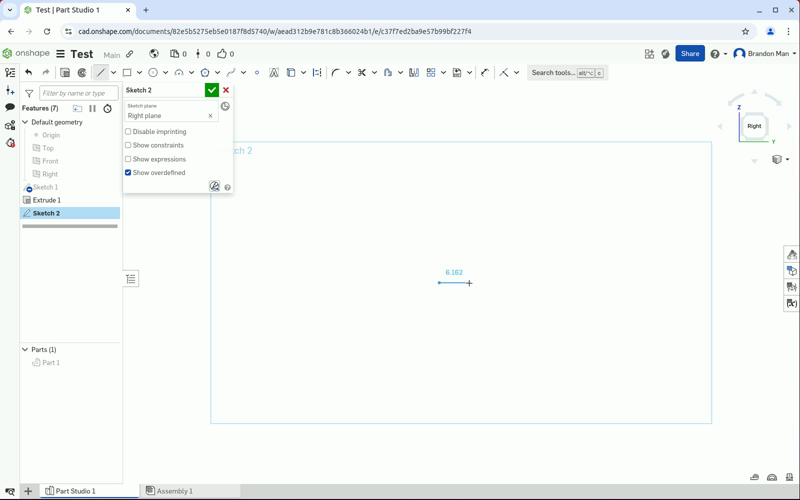
mouse_move(461, 331)
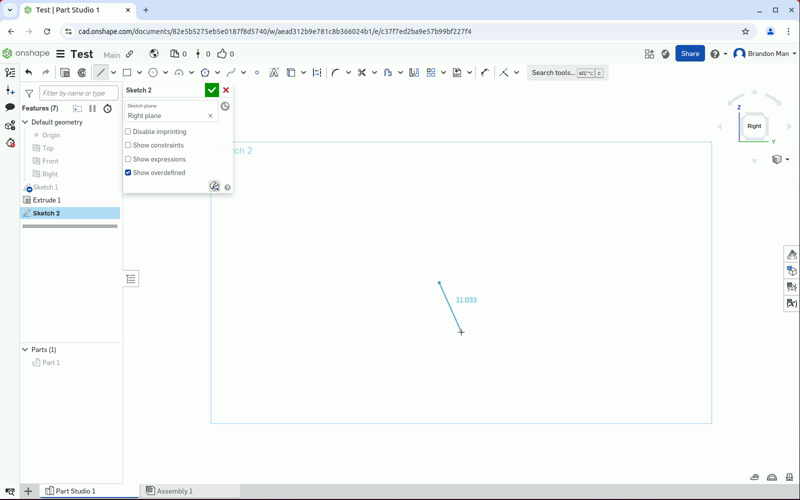
click(461, 331)
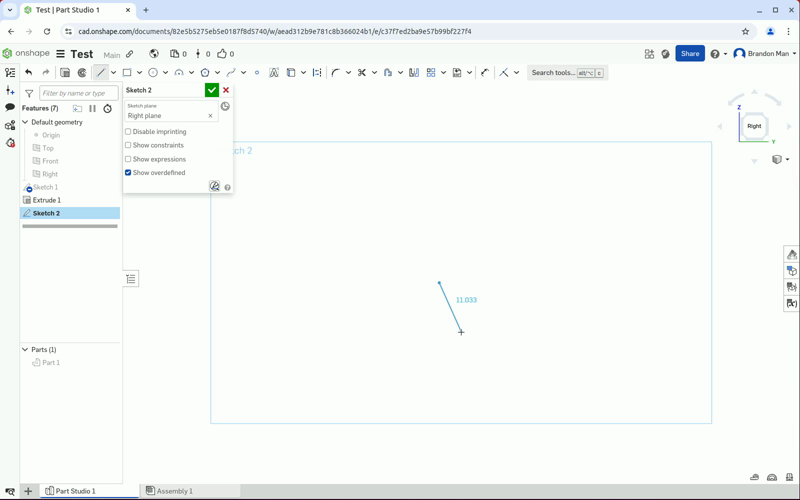
key_up(shift)
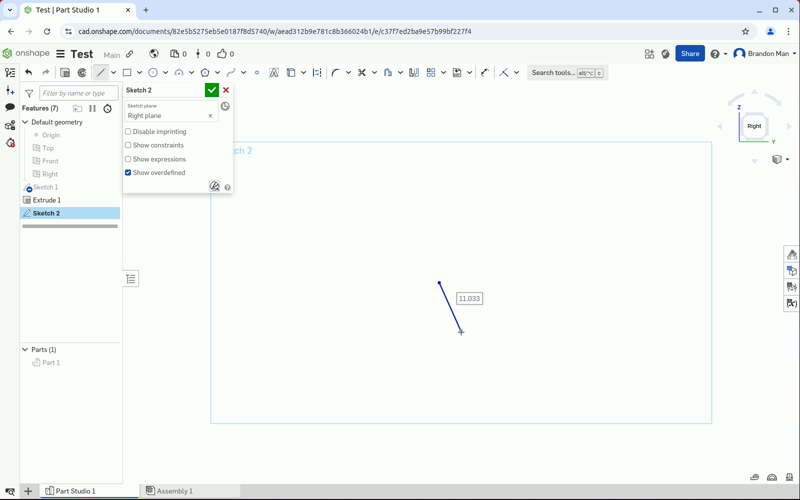
key_down(shift)
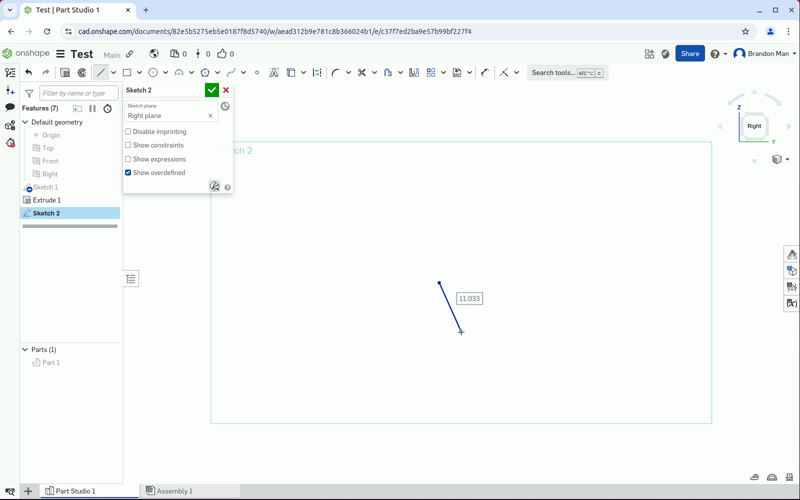
mouse_move(491, 331)
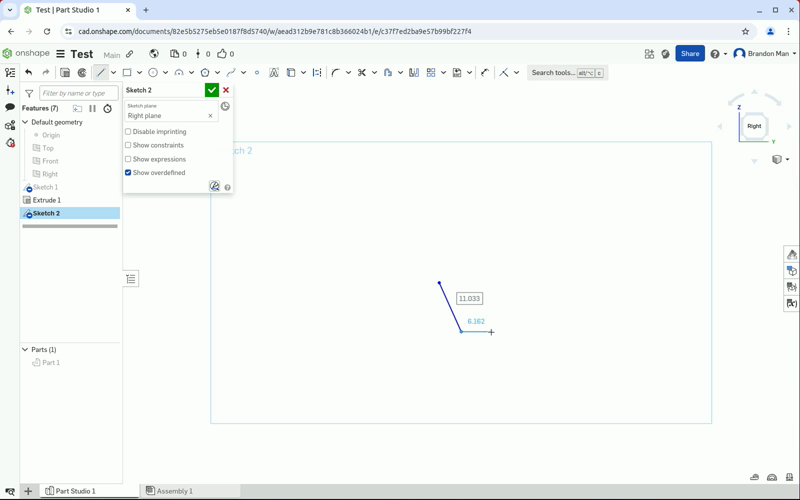
mouse_move(482, 282)
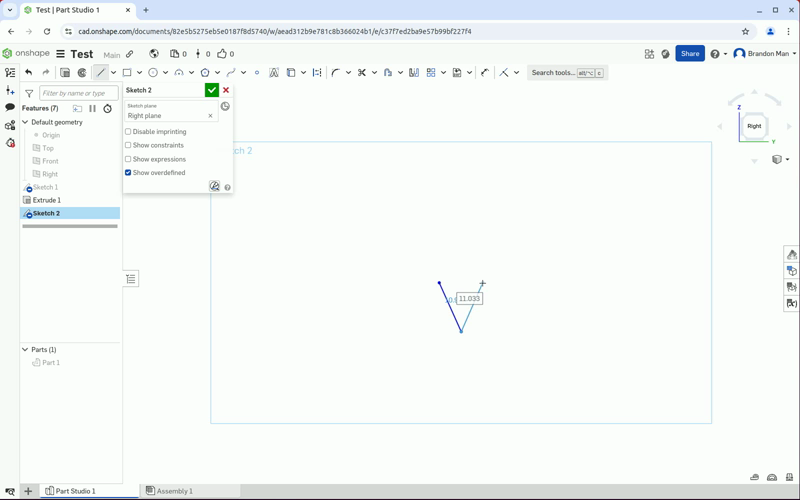
click(482, 282)
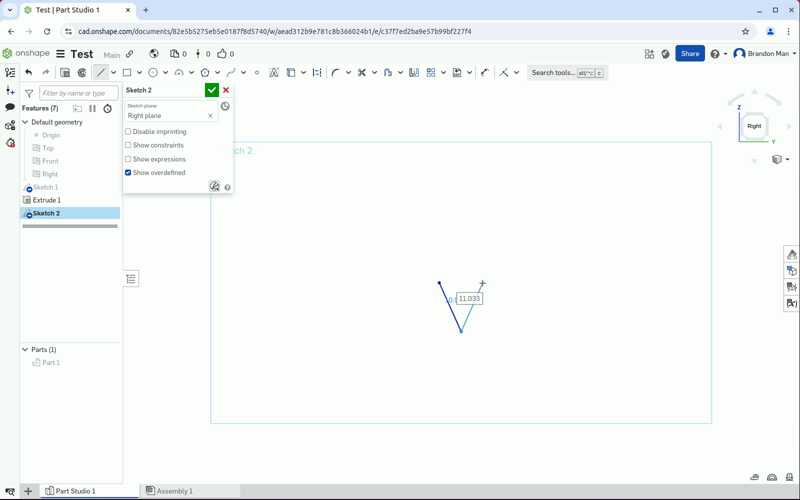
key_up(shift)
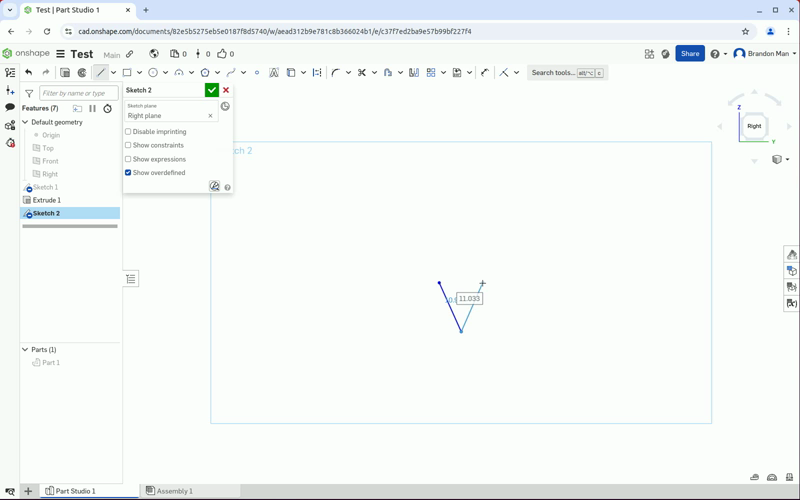
mouse_move(512, 282)
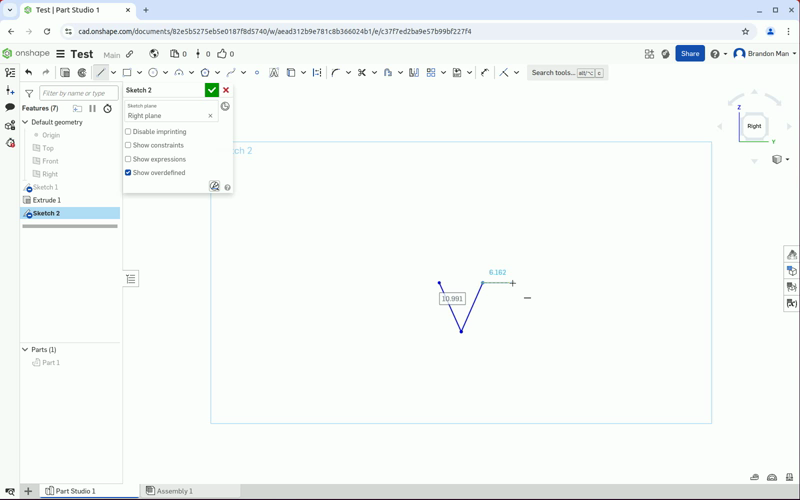
key_down(shift)
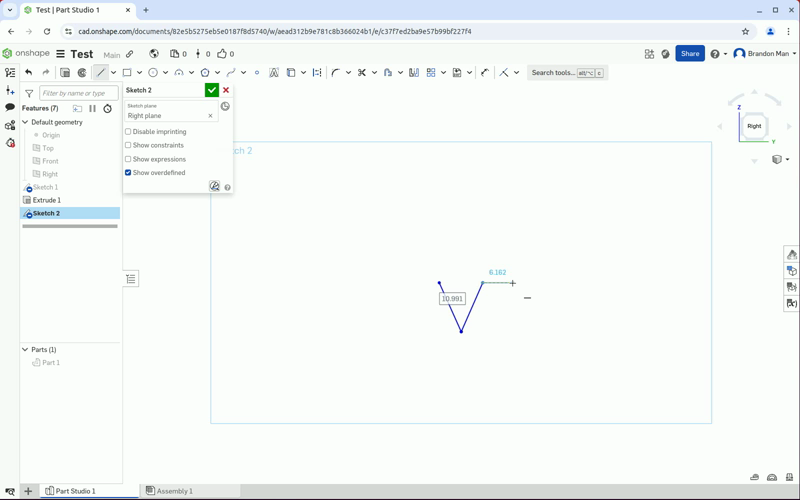
mouse_move(439, 282)
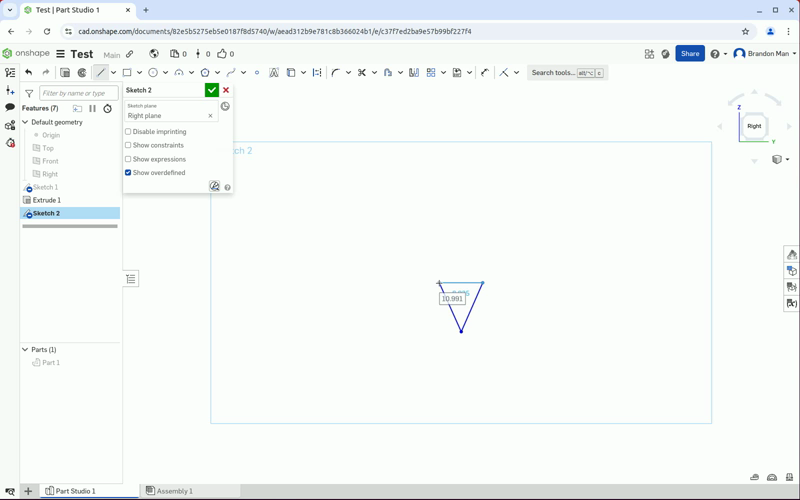
key_up(shift)
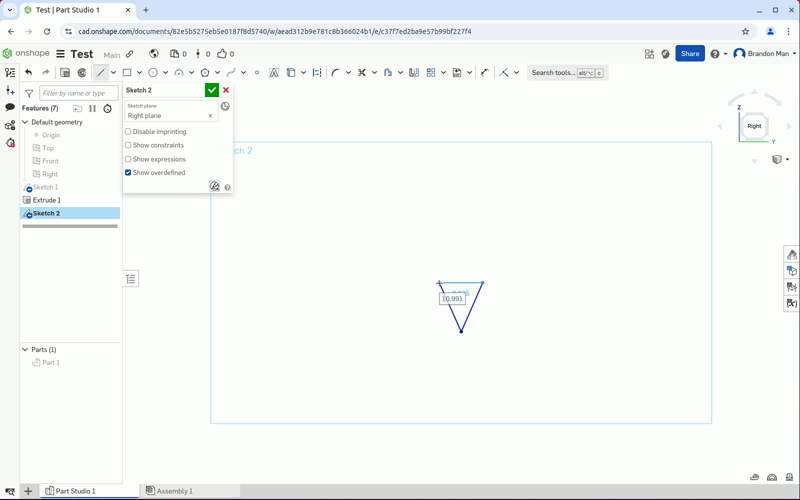
click(439, 282)
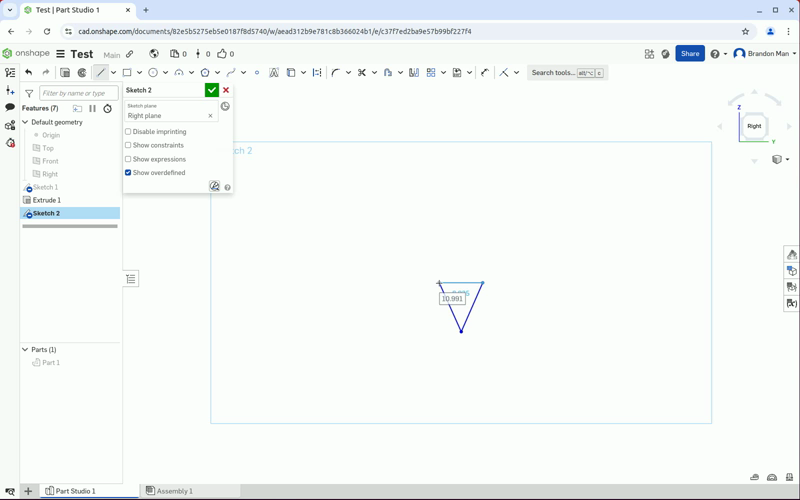
key(esc)
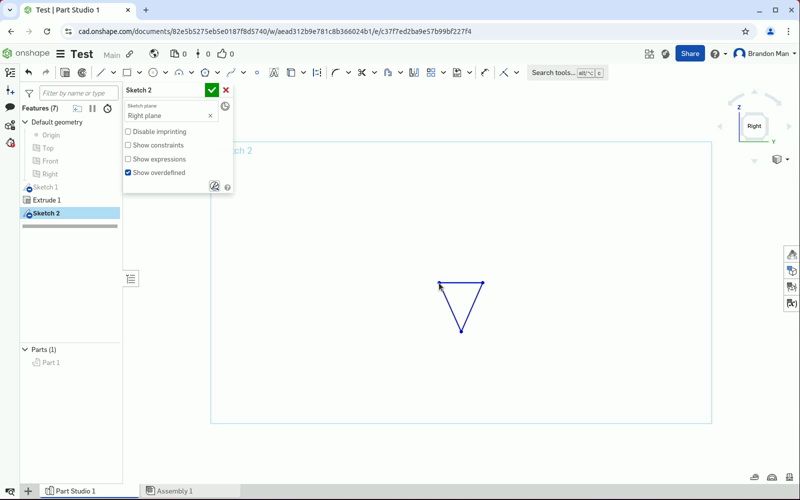
mouse_move(472, 299)
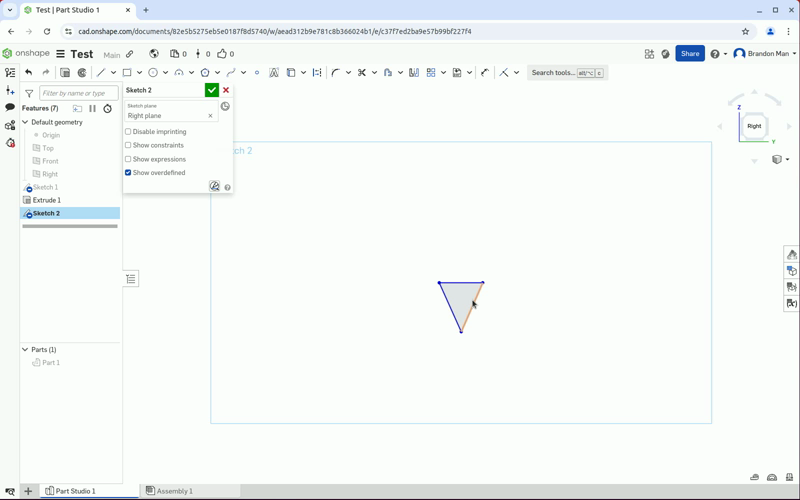
scroll(6)
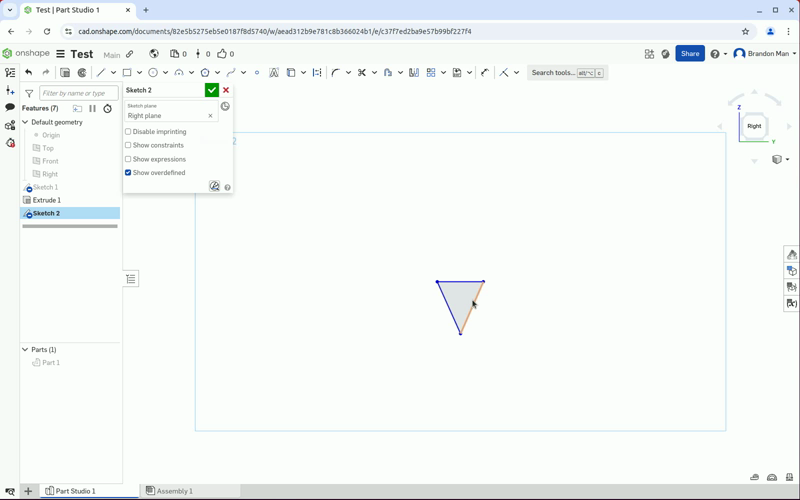
scroll(6)
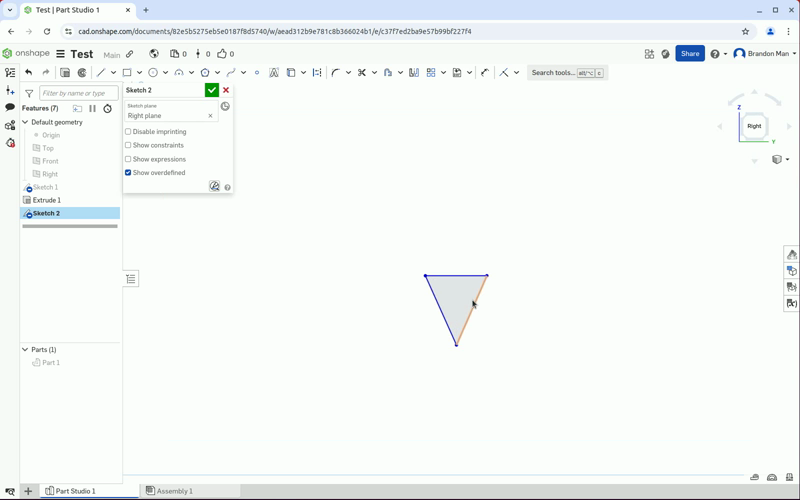
scroll(6)
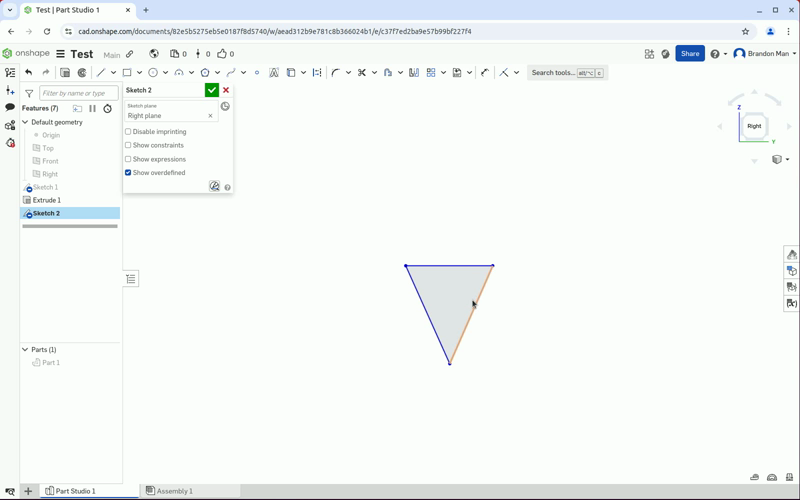
scroll(6)
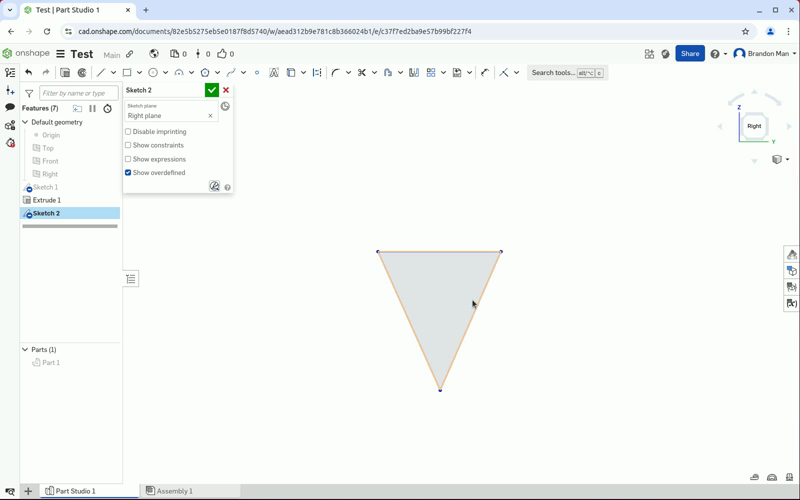
scroll(6)
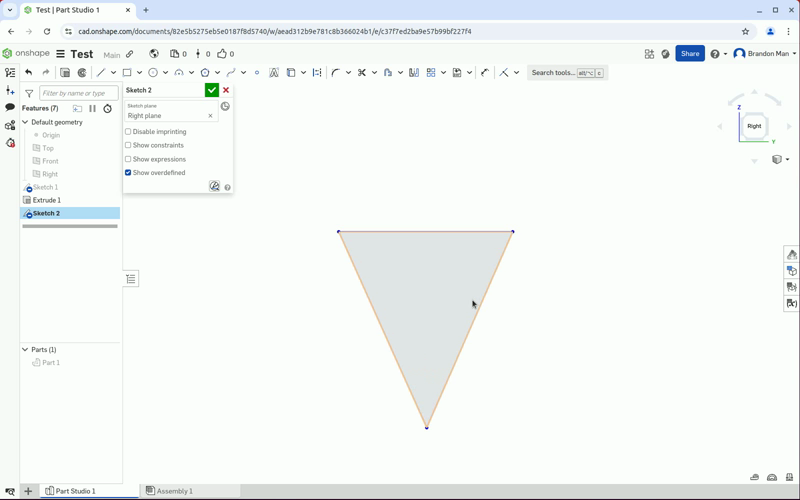
scroll(6)
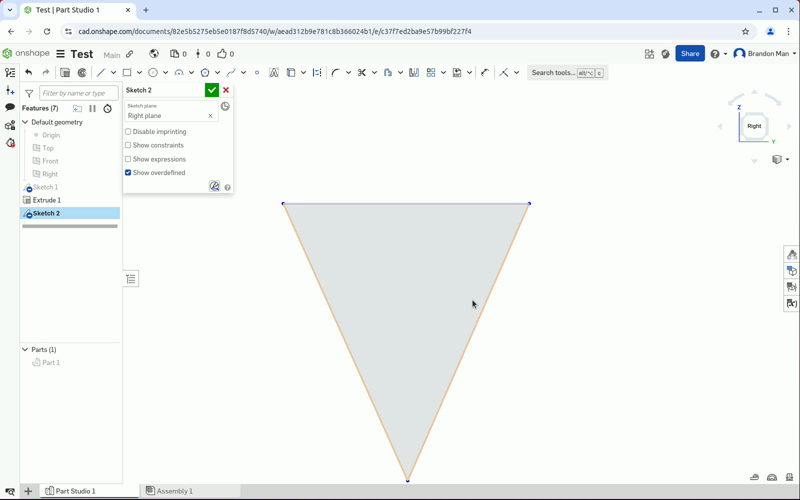
scroll(6)
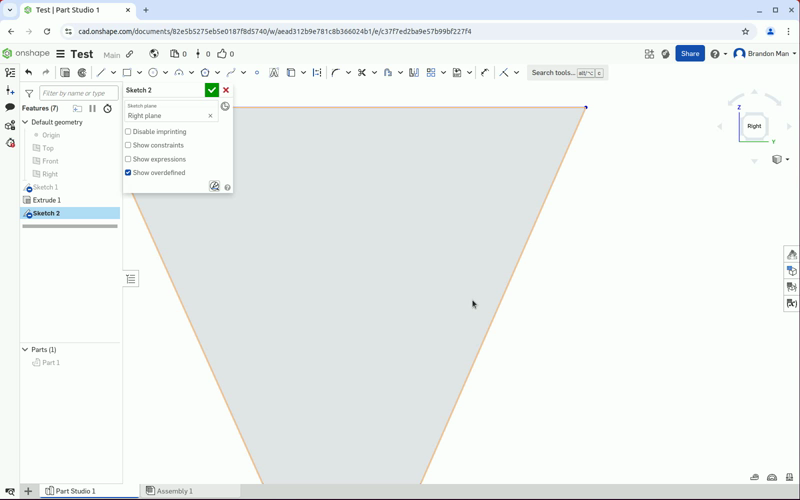
click(472, 299)
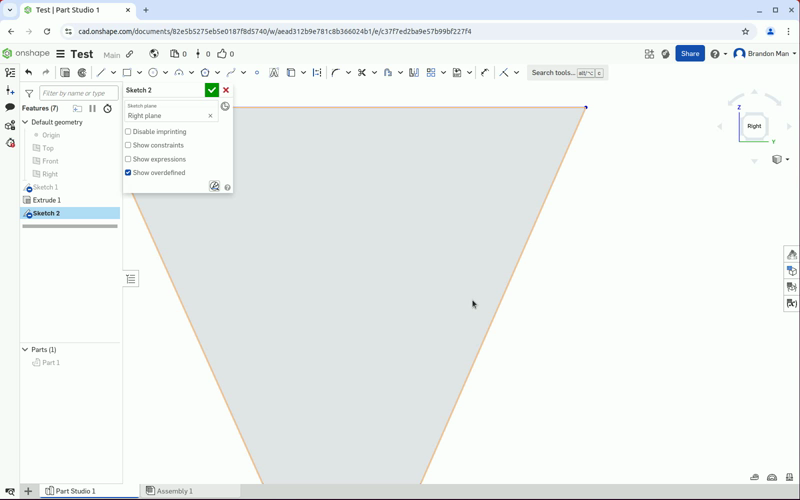
scroll(-6)
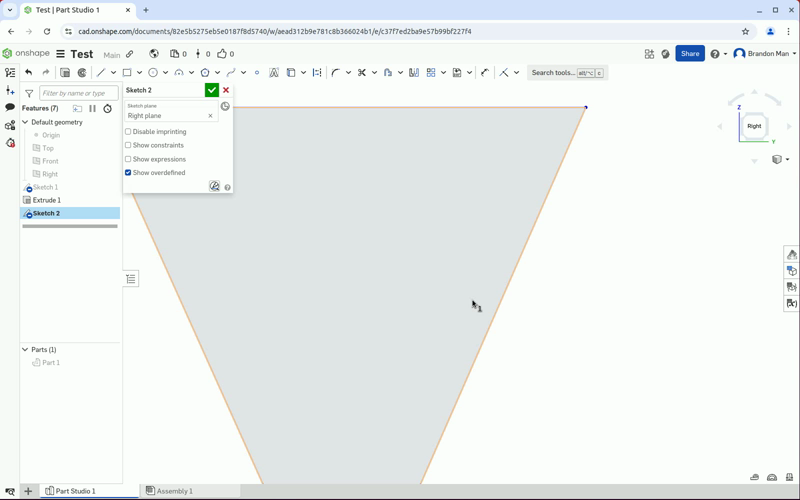
scroll(-6)
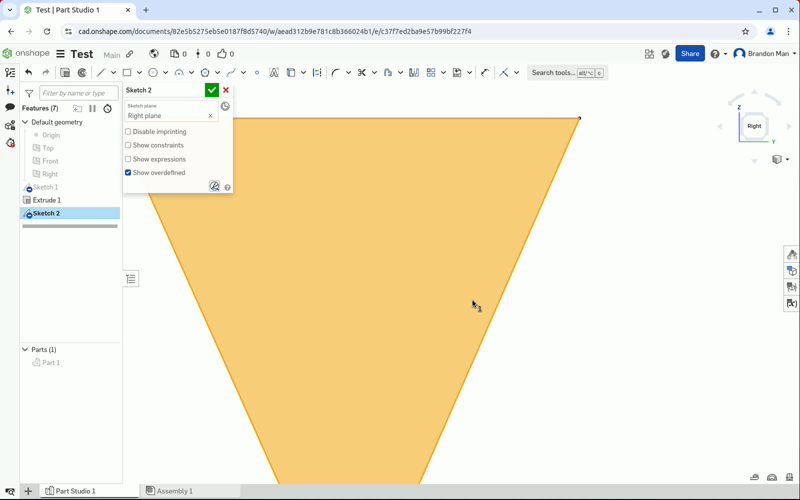
scroll(-6)
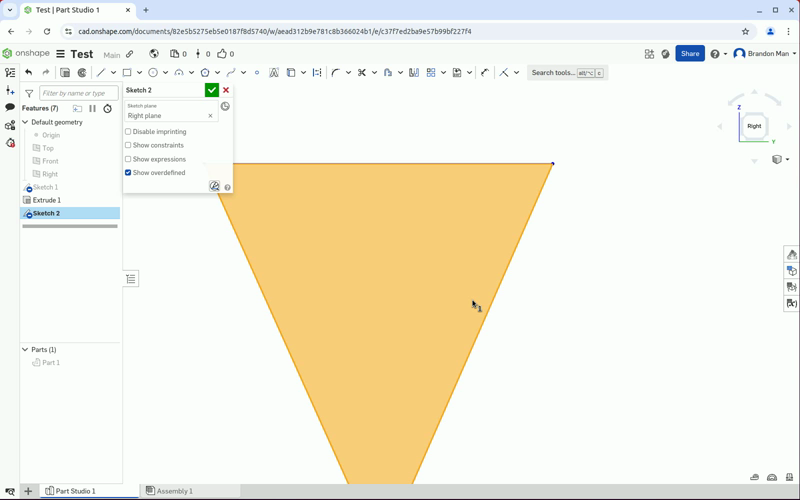
scroll(-6)
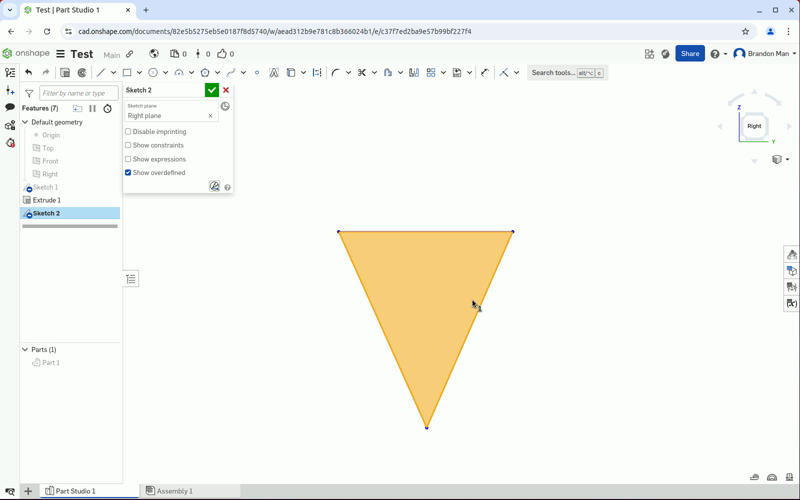
scroll(-6)
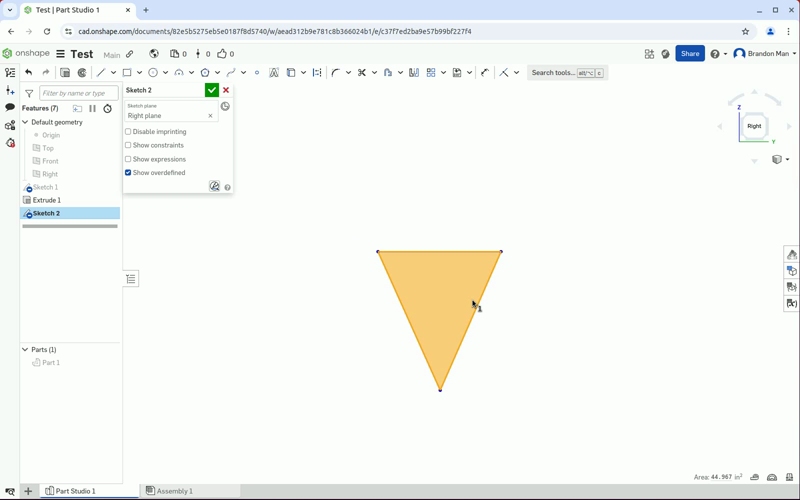
scroll(-6)
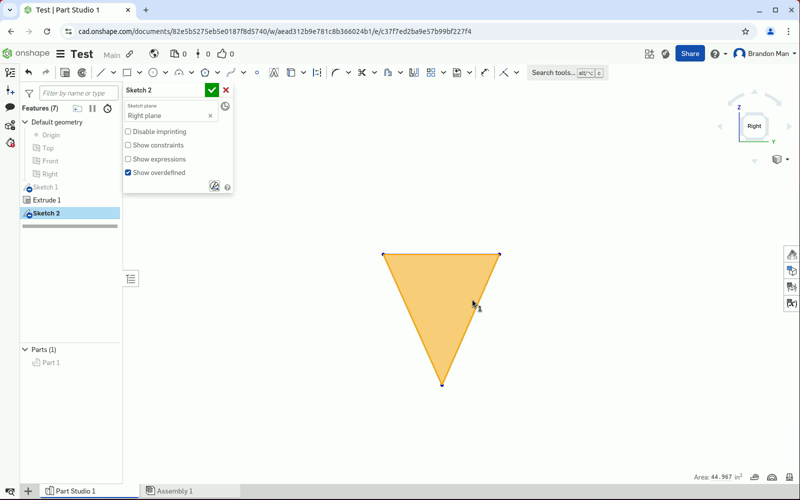
scroll(-6)
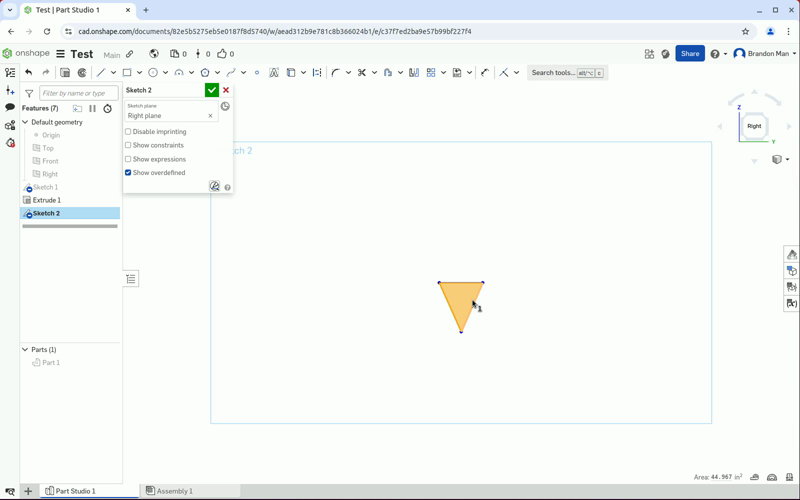
mouse_move(73, 352)
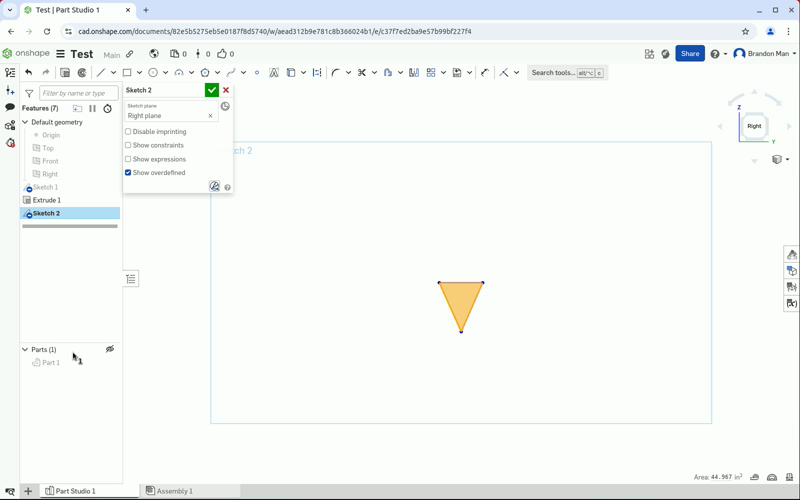
key(shift+y)
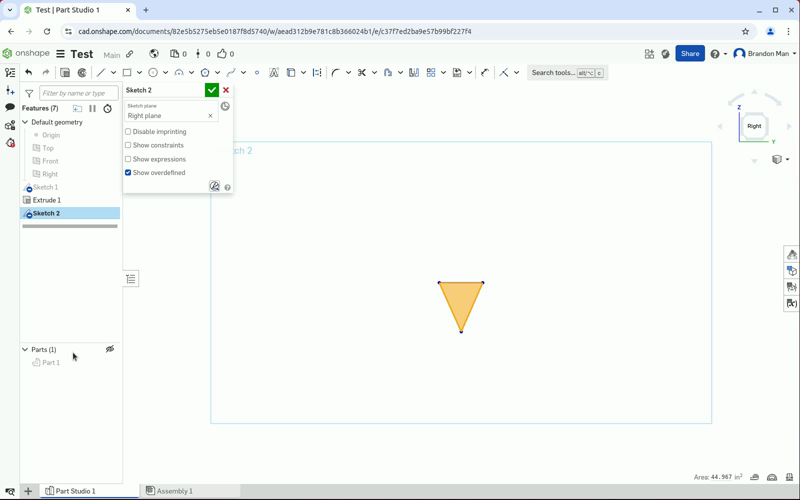
key(shift+e)
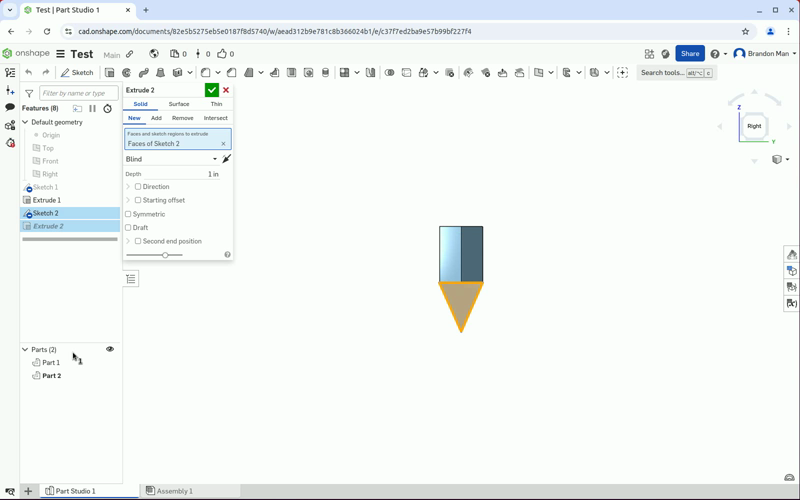
mouse_move(143, 106)
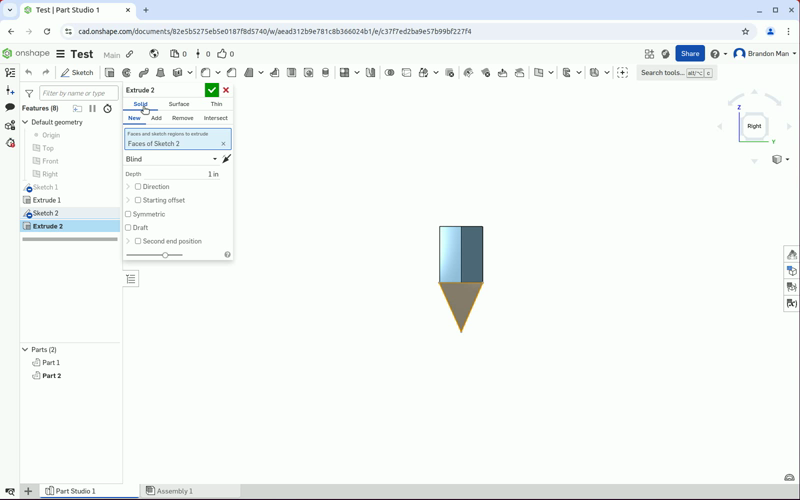
click(143, 106)
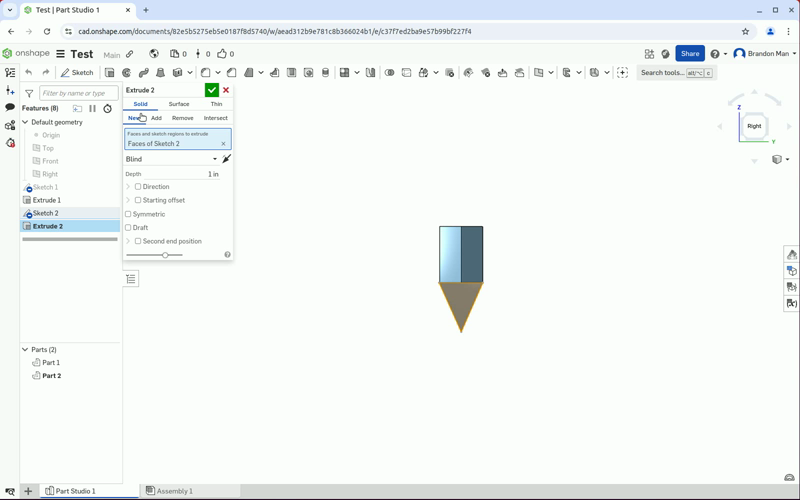
mouse_move(137, 120)
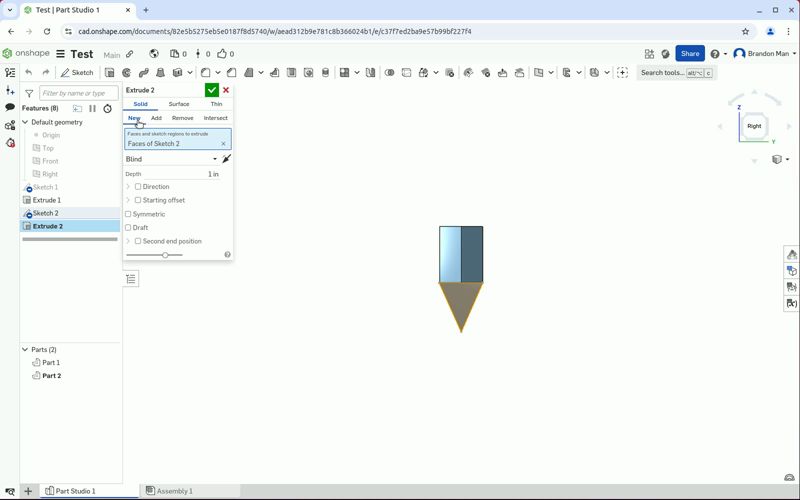
click(137, 120)
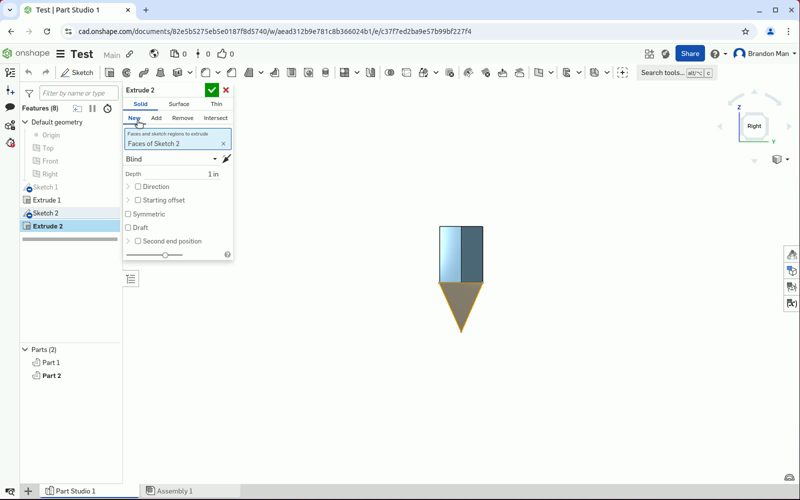
key(tab, 4)
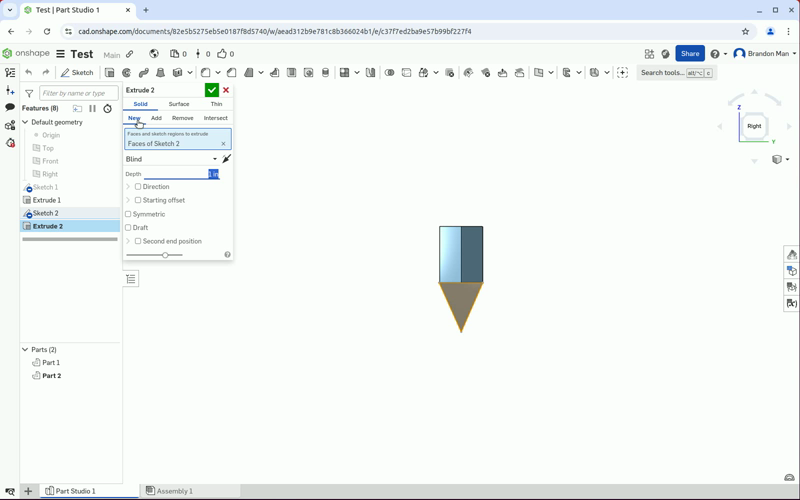
text(-23.108)
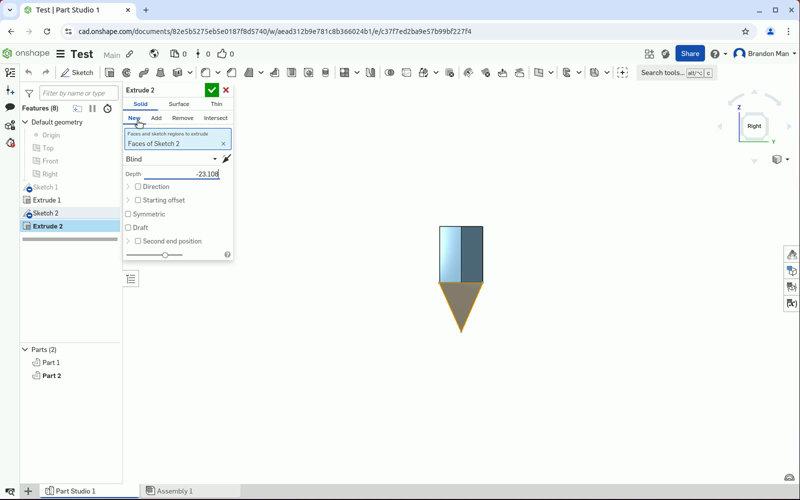
key(enter)
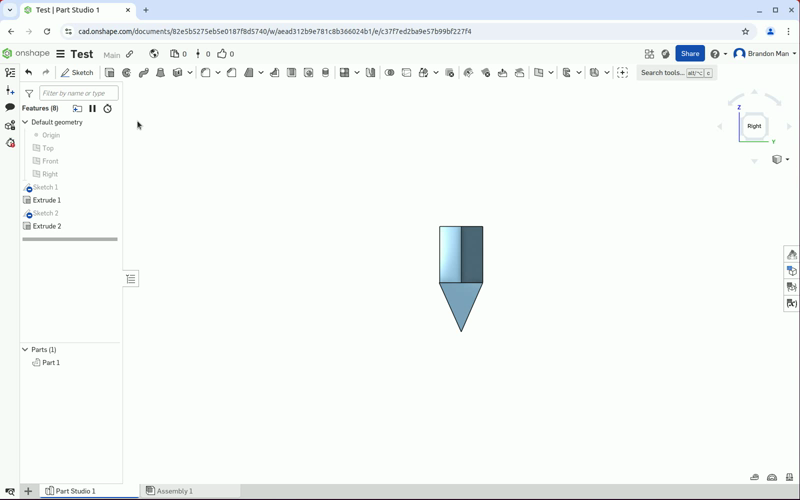
key(shift+h)
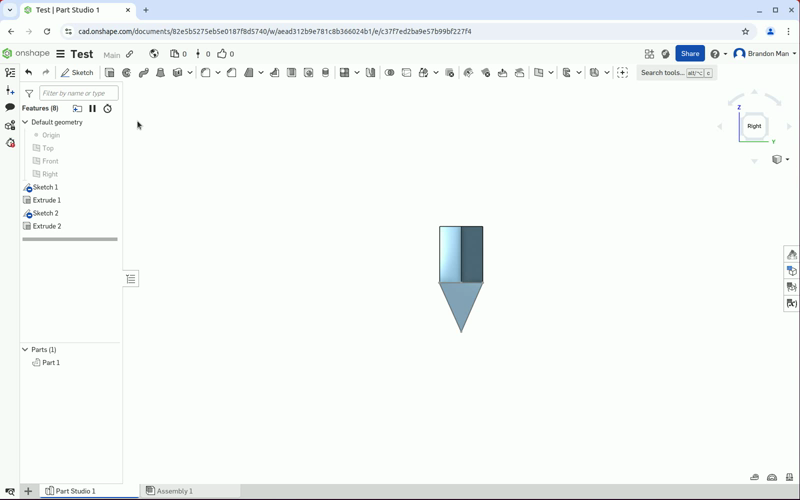
key(shift+h)
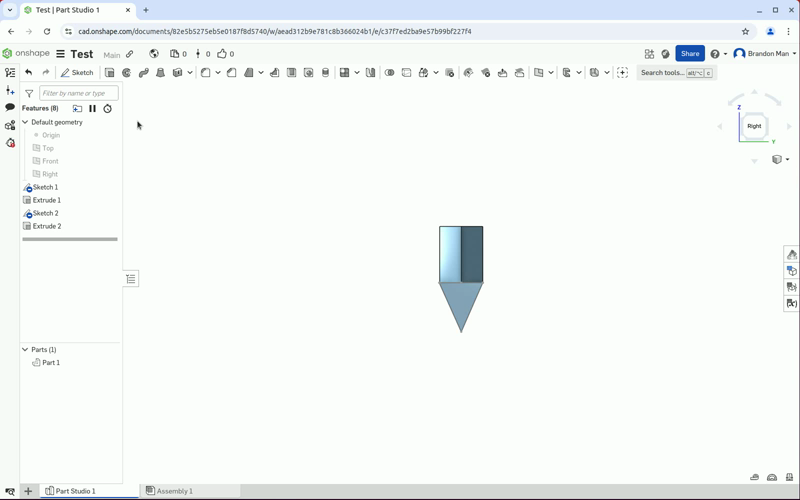
key(shift+7)
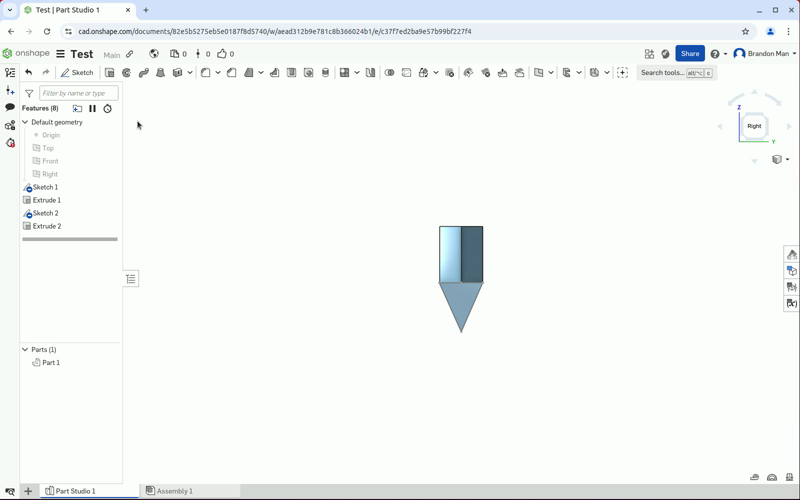
key(right, 2)
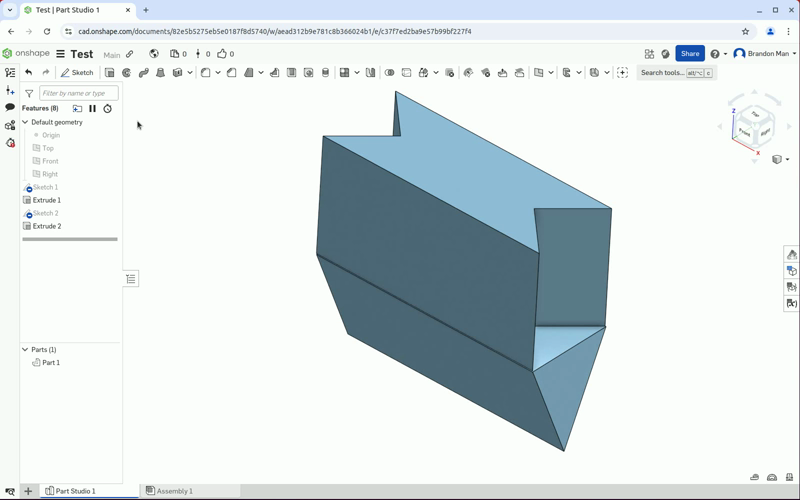
key(down, 2)
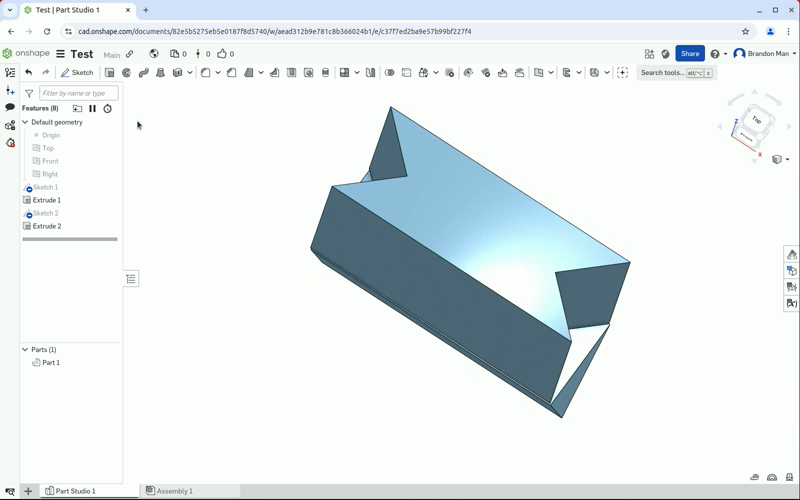
key(up, 2)
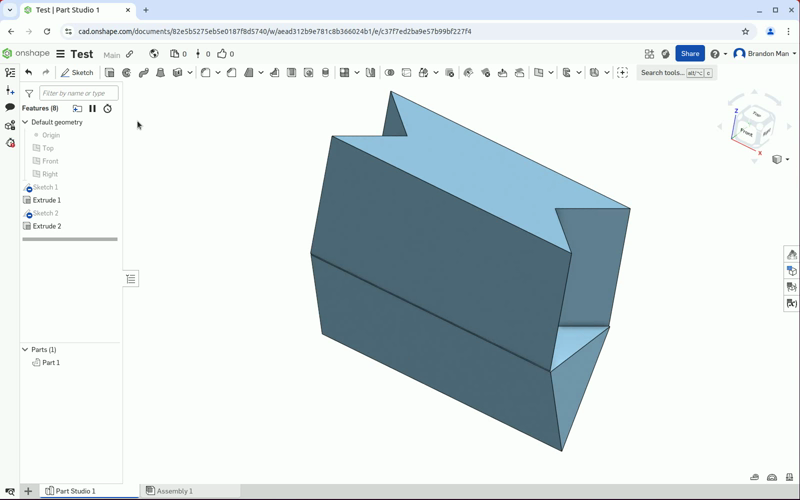
key(left, 2)
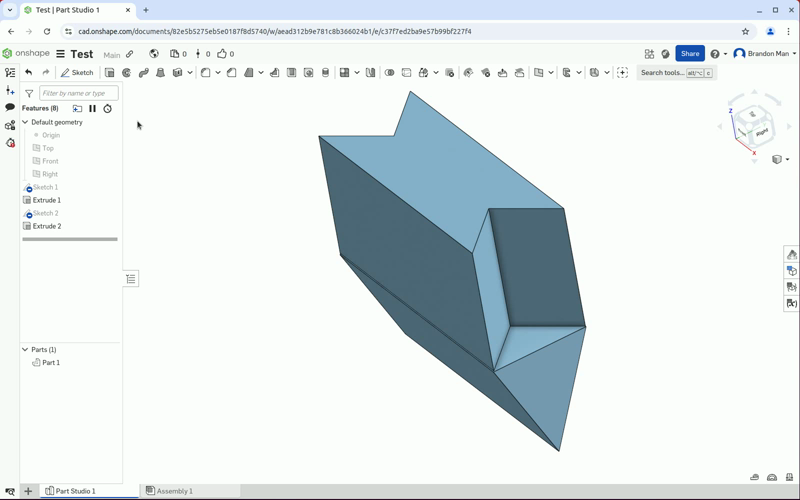
mouse_move(73, 189)
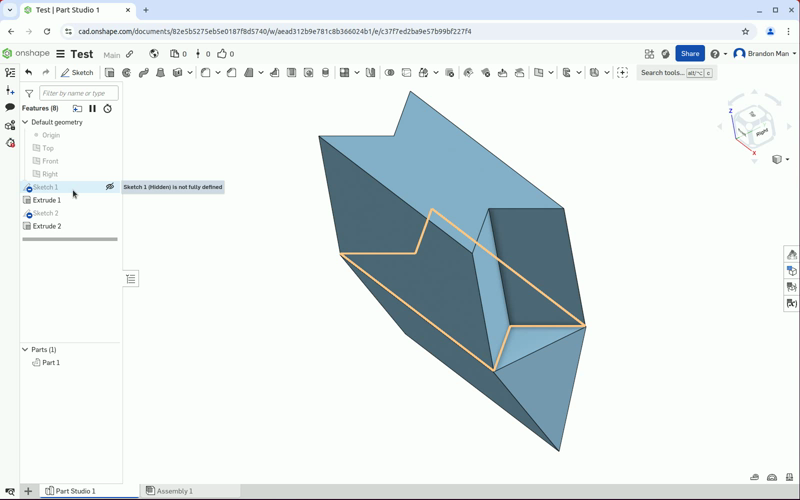
click(73, 189)